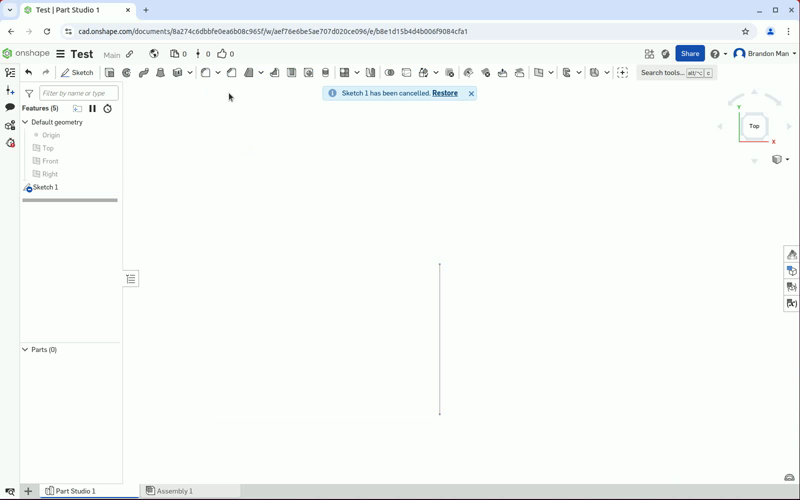
key(shift+h)
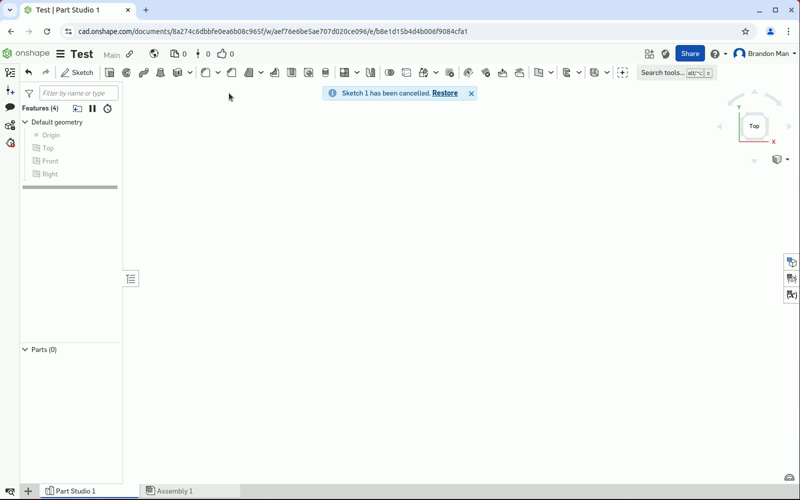
mouse_move(73, 352)
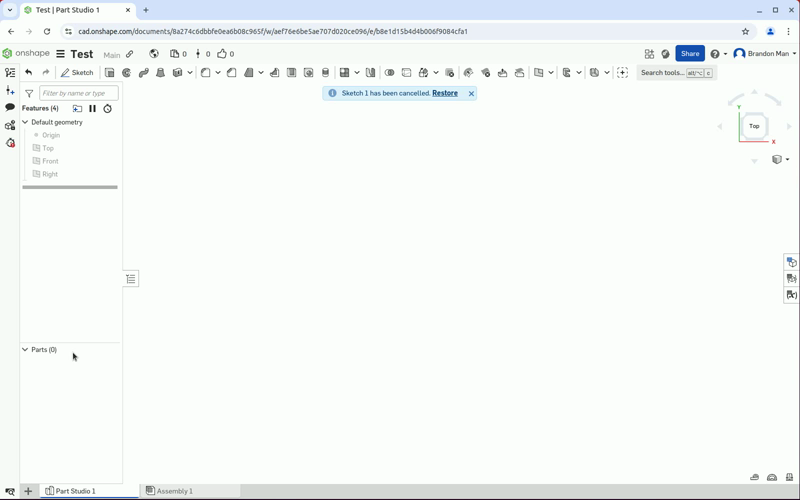
key(y)
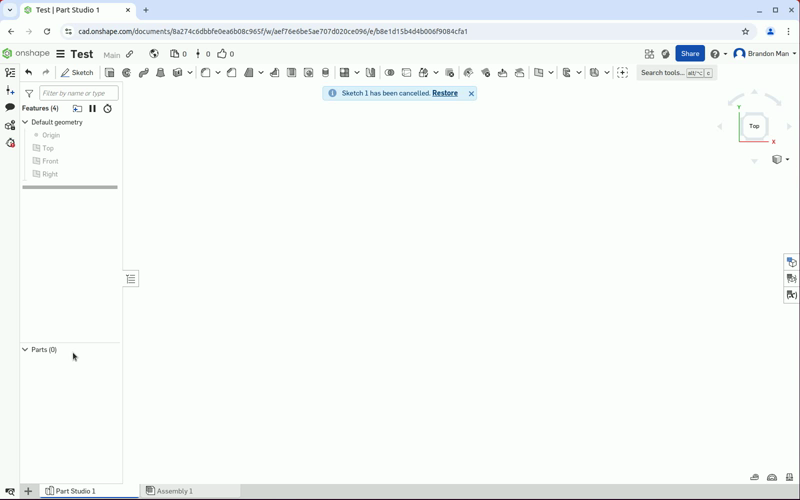
key(shift+p)
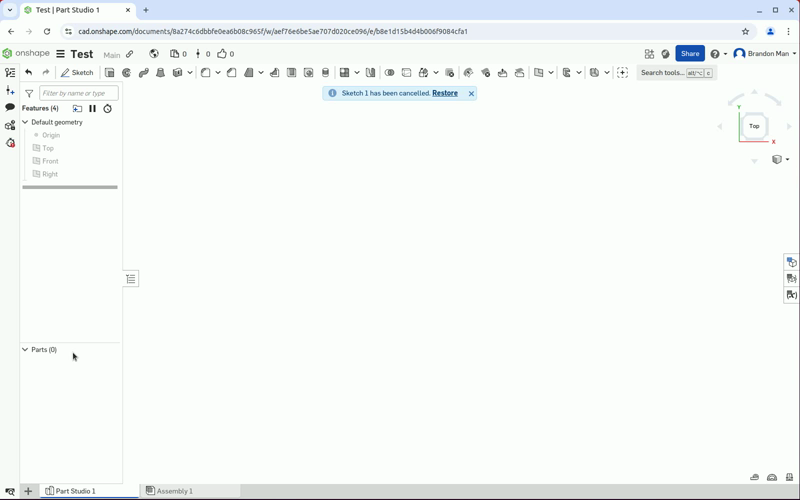
key(space)
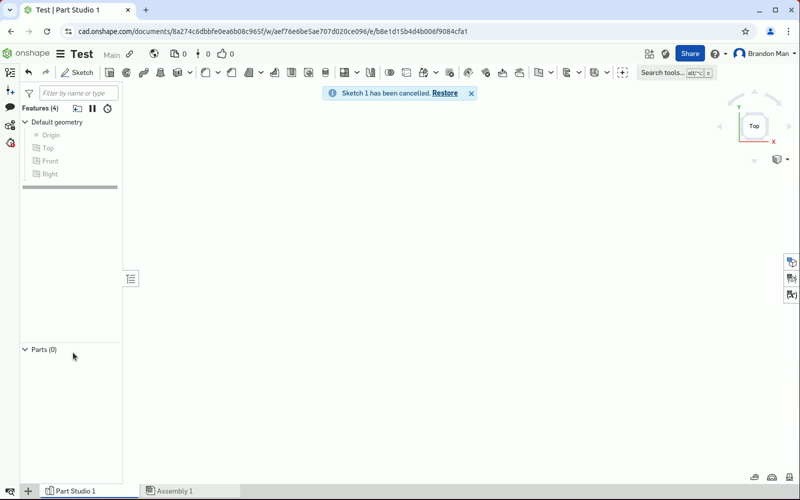
key_down(shift)
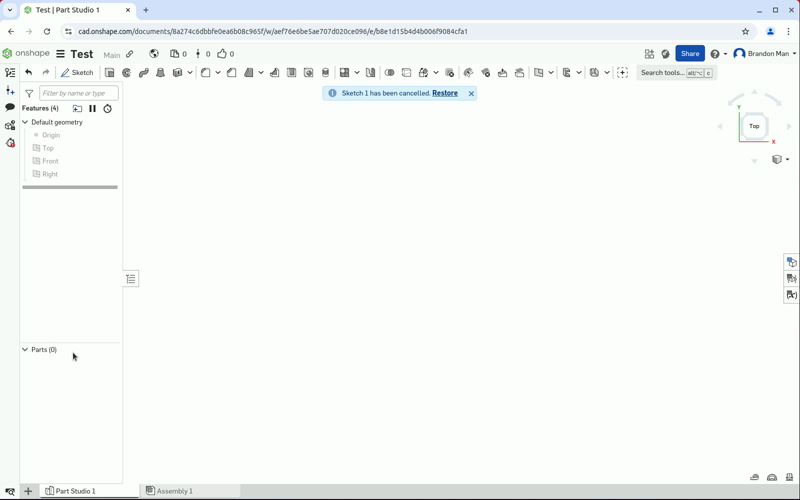
key(up)
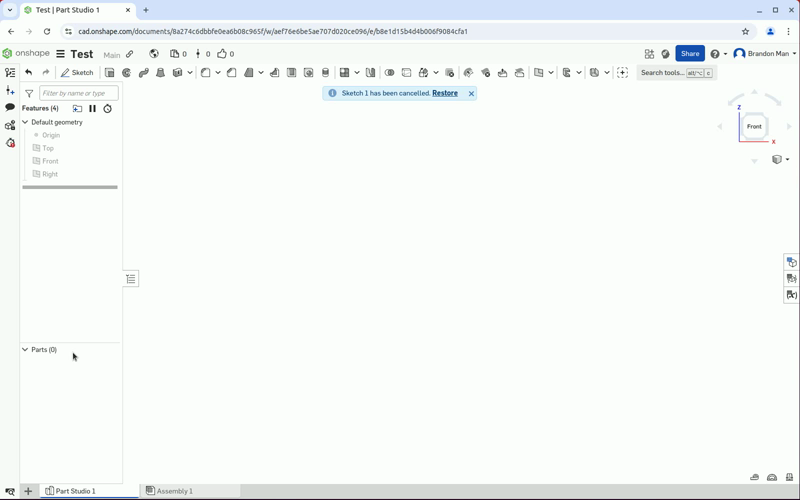
key_up(shift)
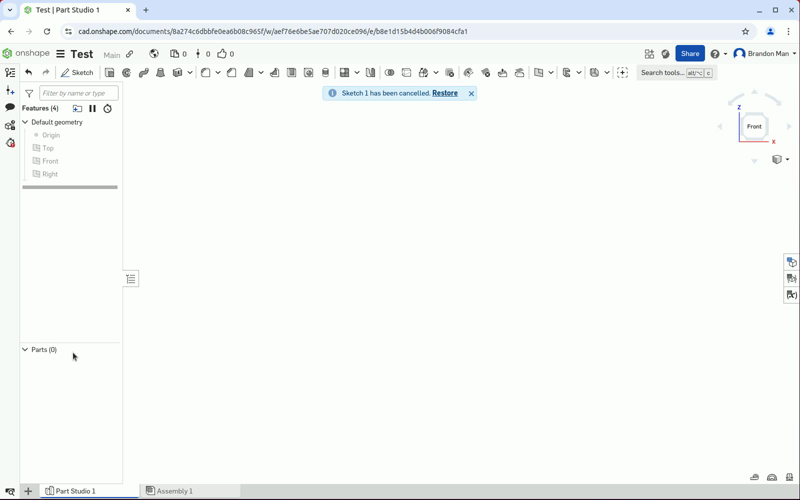
mouse_move(73, 352)
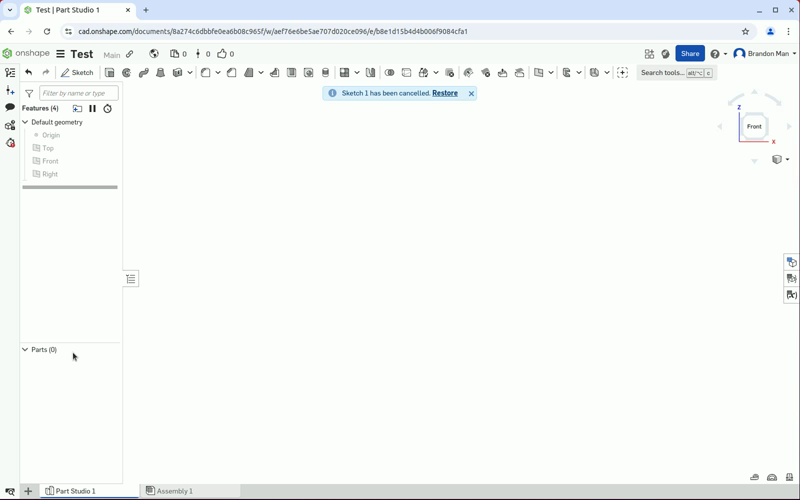
key(shift+y)
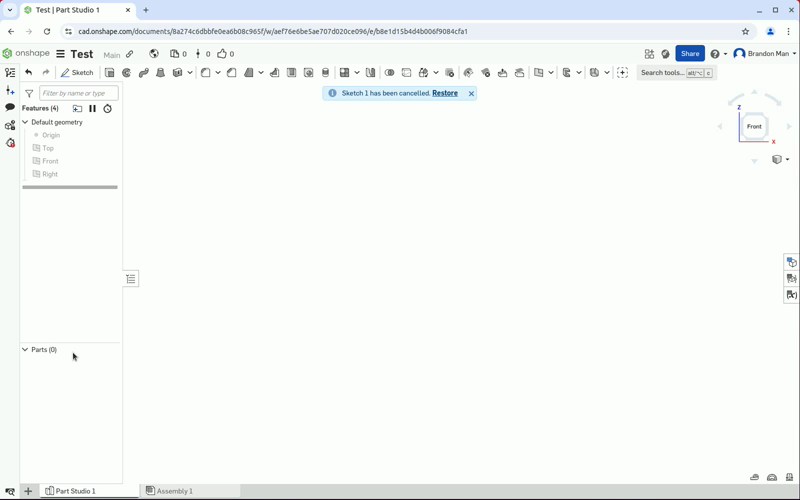
key(shift+s)
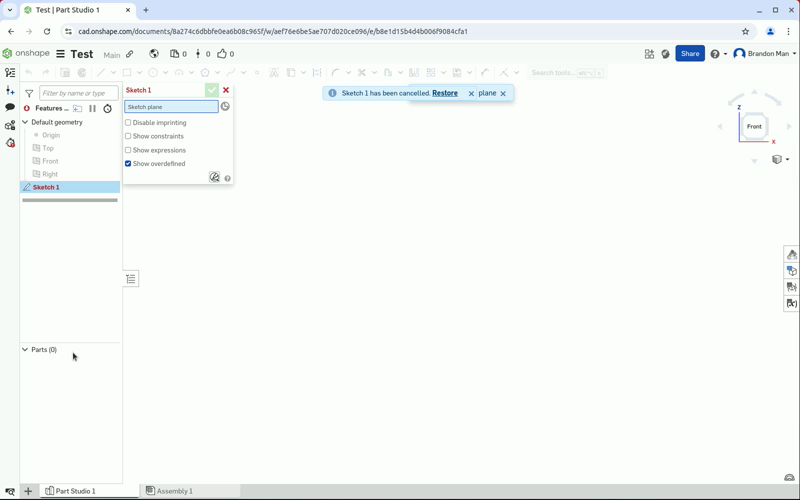
mouse_move(73, 163)
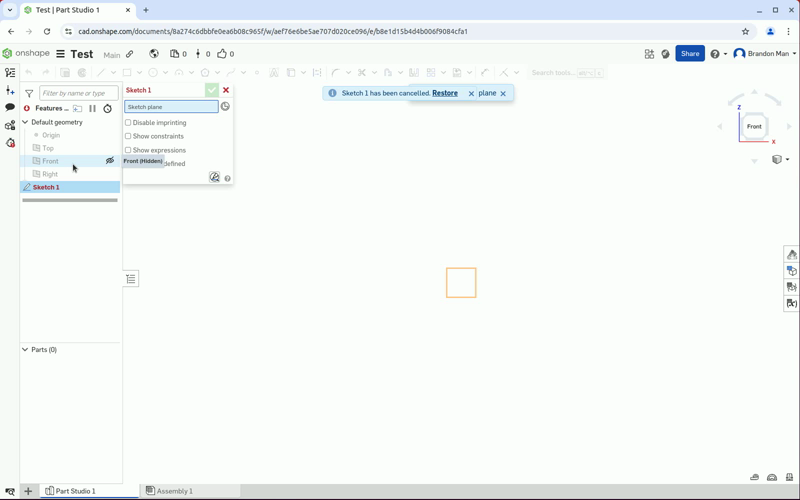
click(73, 163)
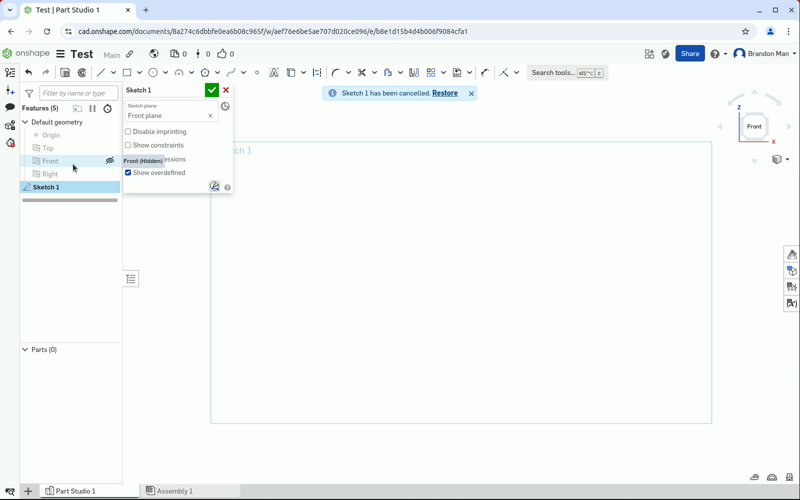
mouse_move(73, 352)
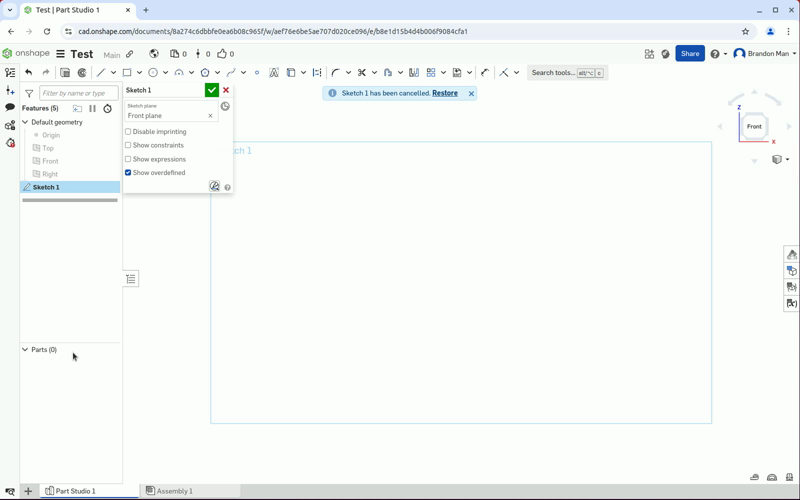
key(y)
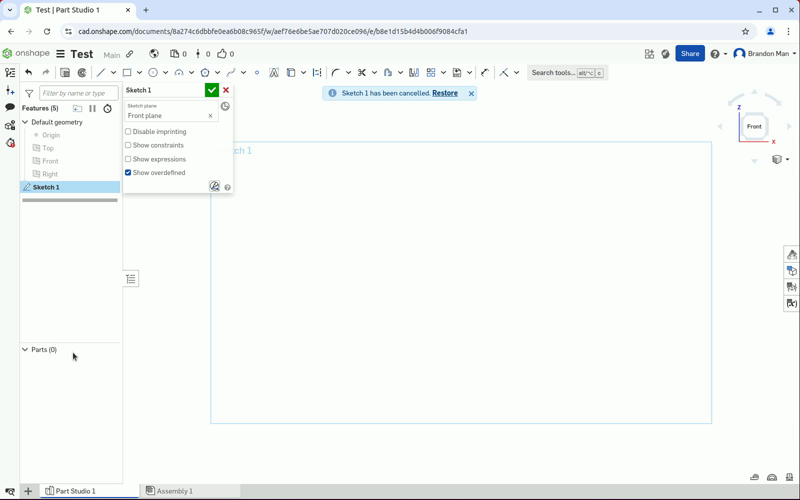
key(l)
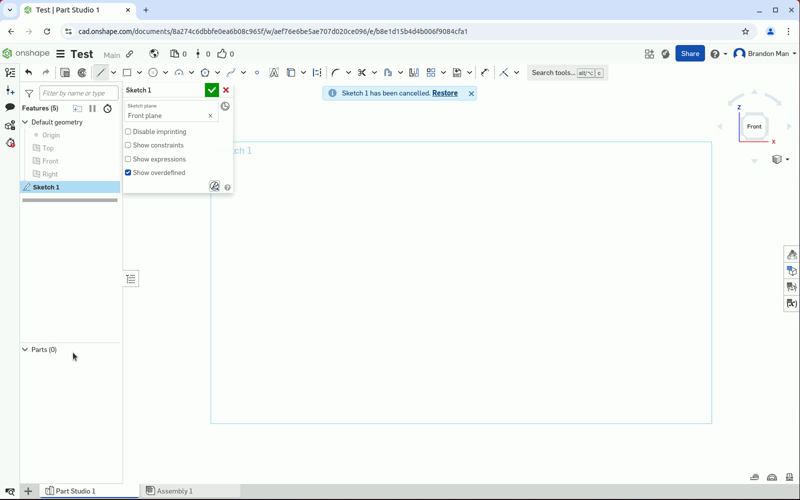
key_down(shift)
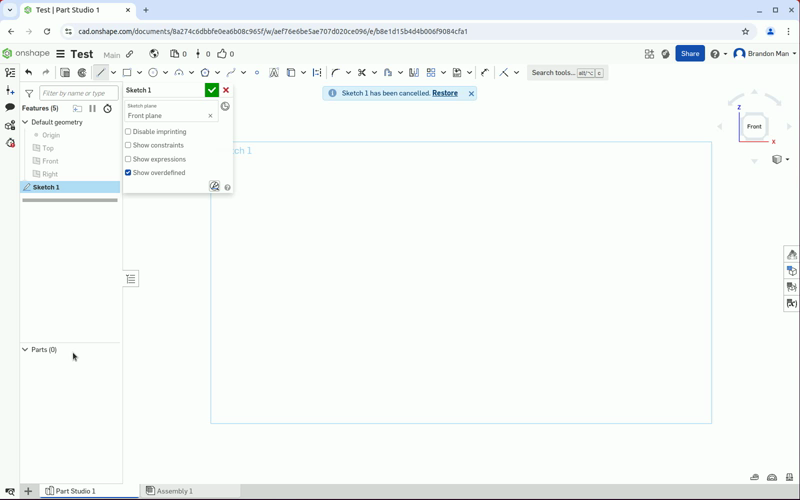
mouse_move(348, 339)
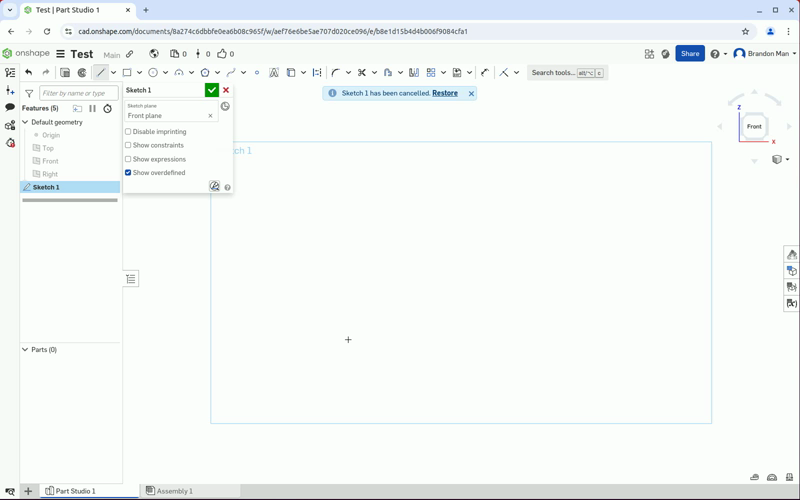
click(348, 339)
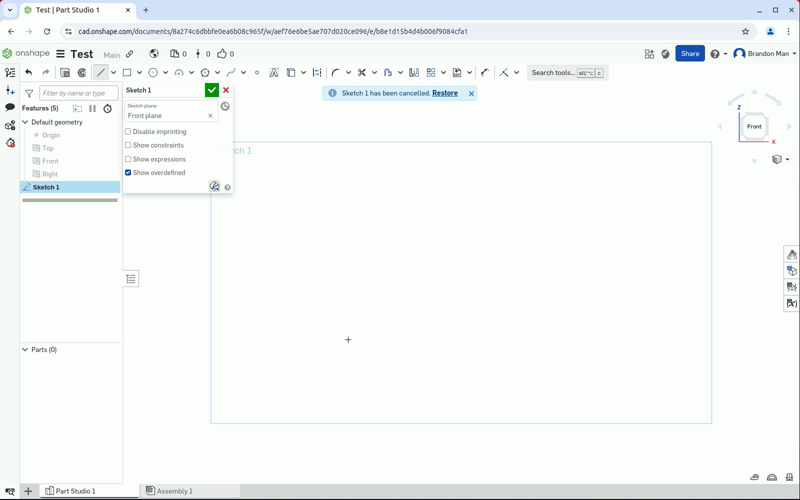
key_up(shift)
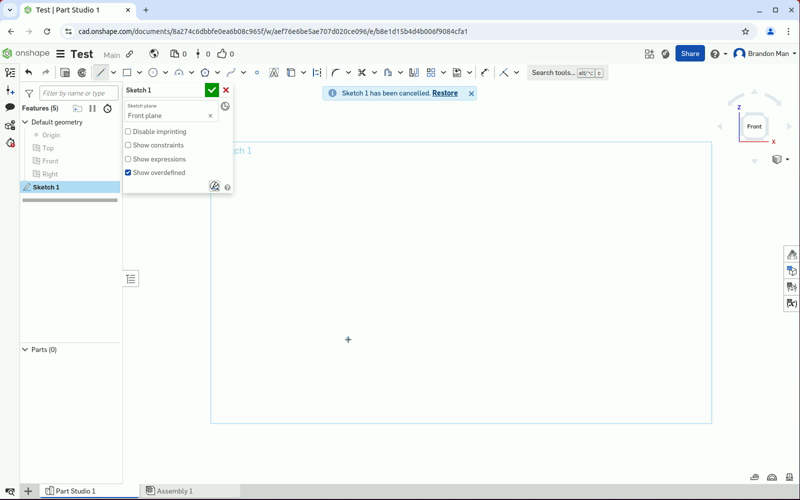
key_down(shift)
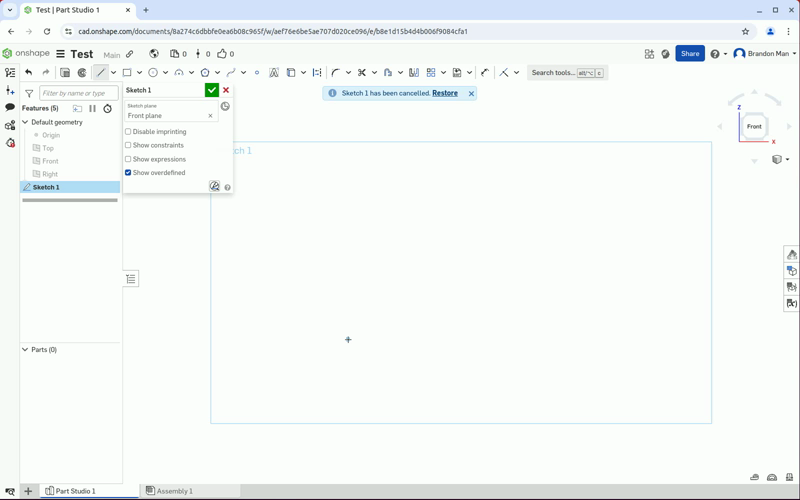
mouse_move(572, 339)
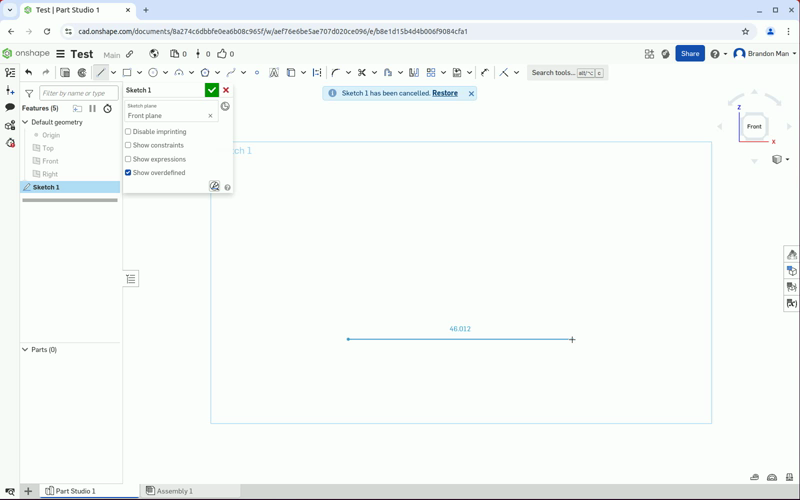
click(572, 339)
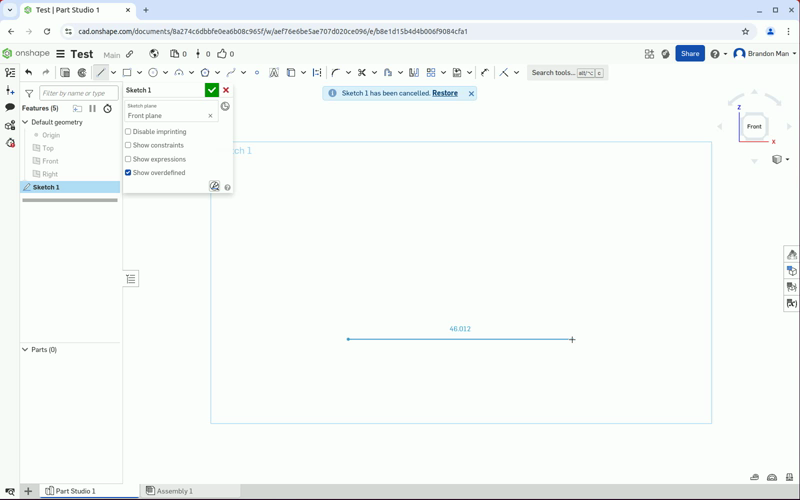
key_up(shift)
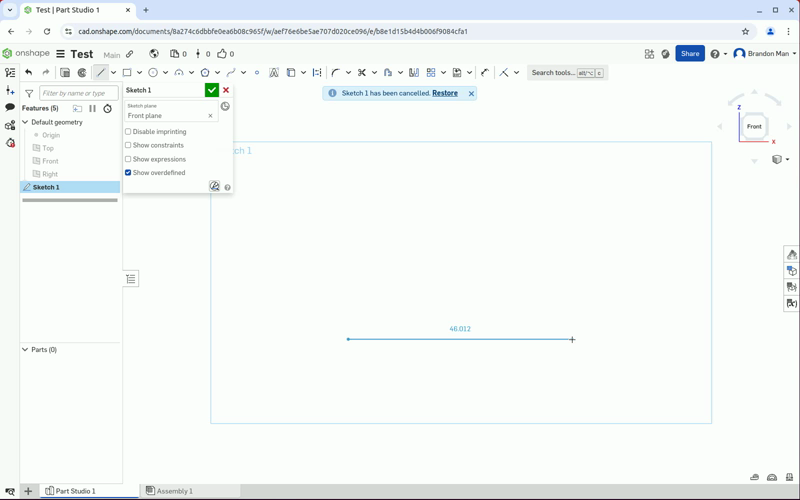
key_down(shift)
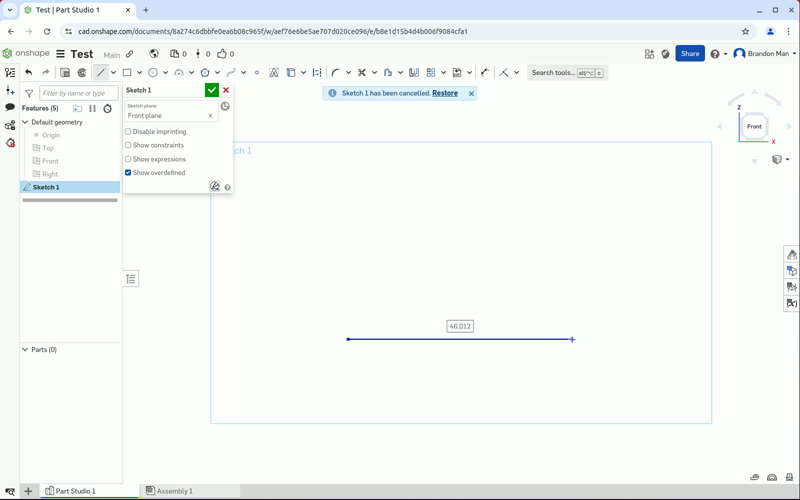
mouse_move(572, 228)
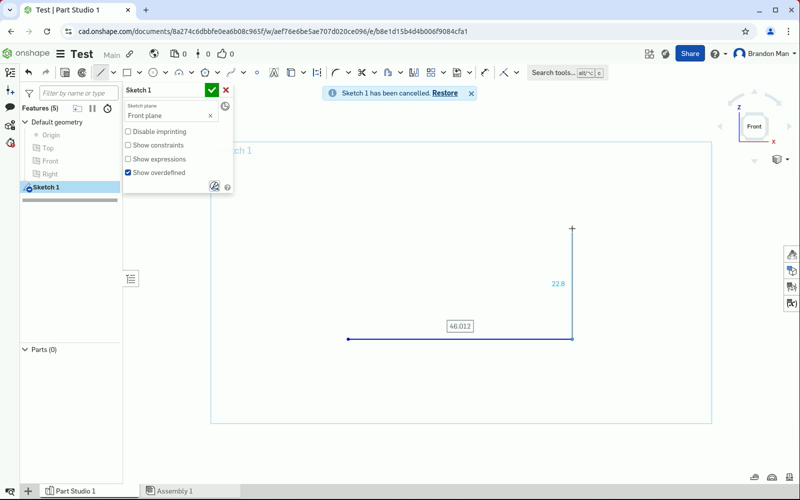
click(572, 228)
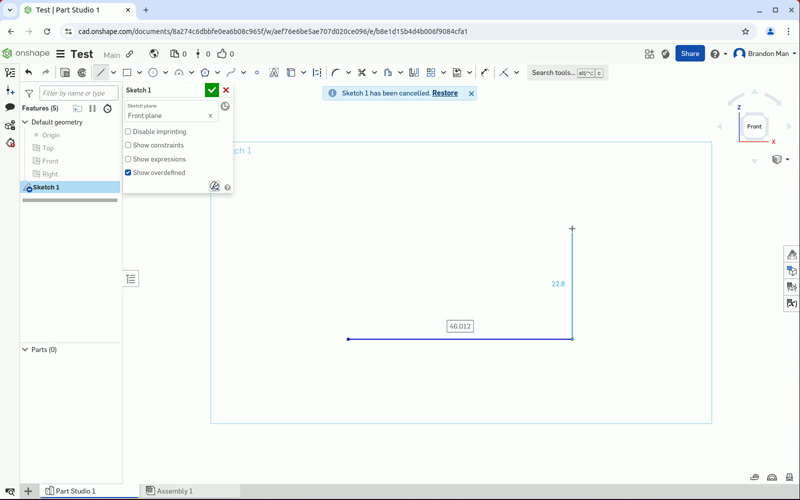
key_up(shift)
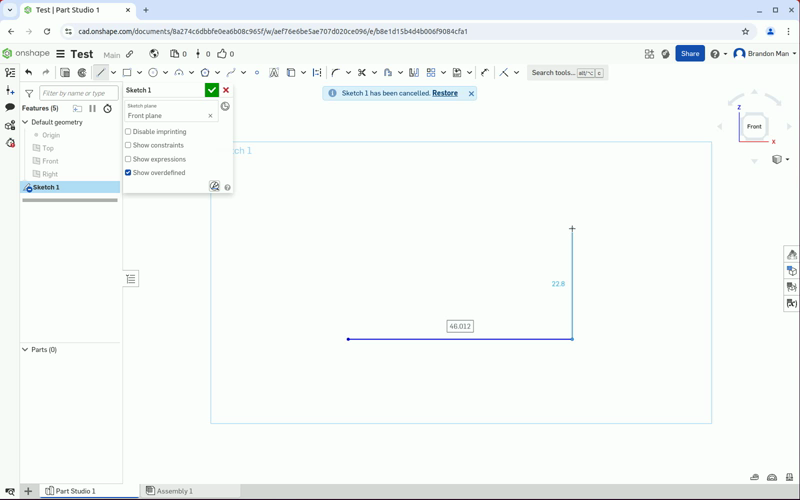
key_down(shift)
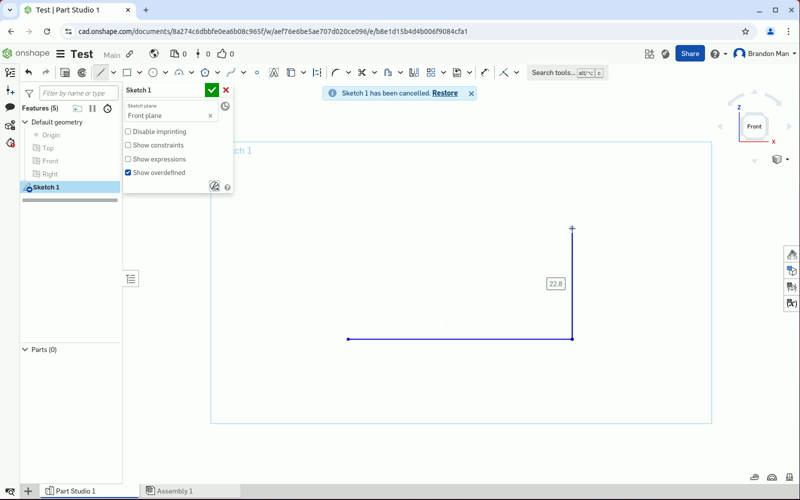
mouse_move(348, 228)
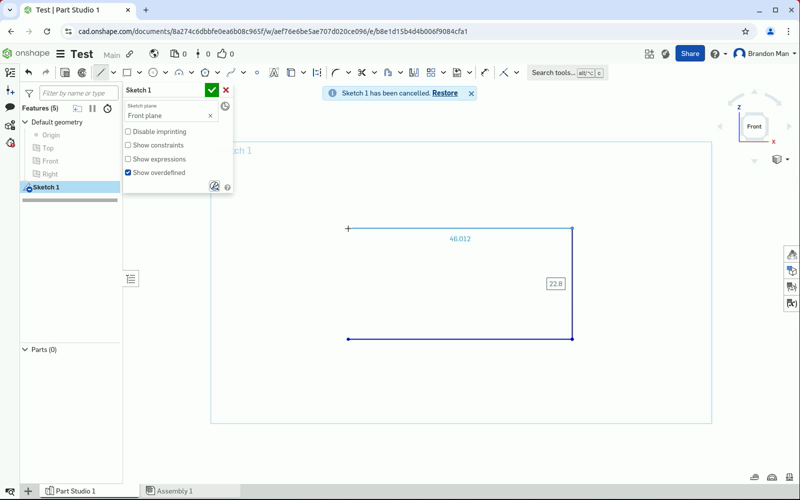
click(348, 228)
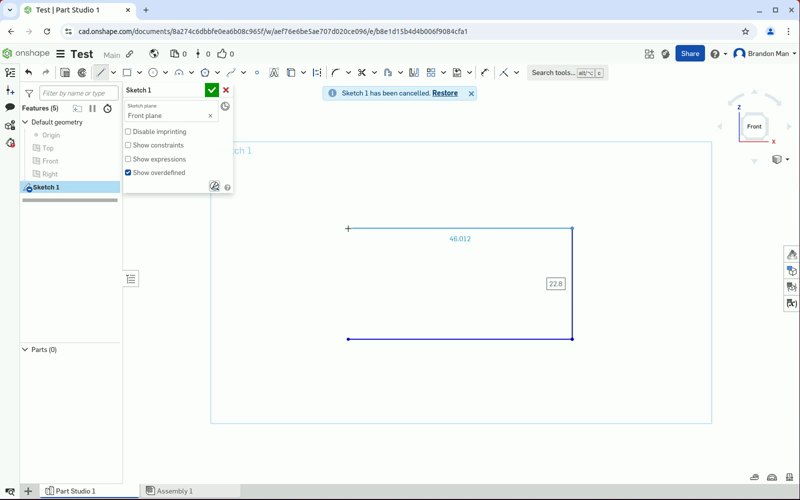
key_up(shift)
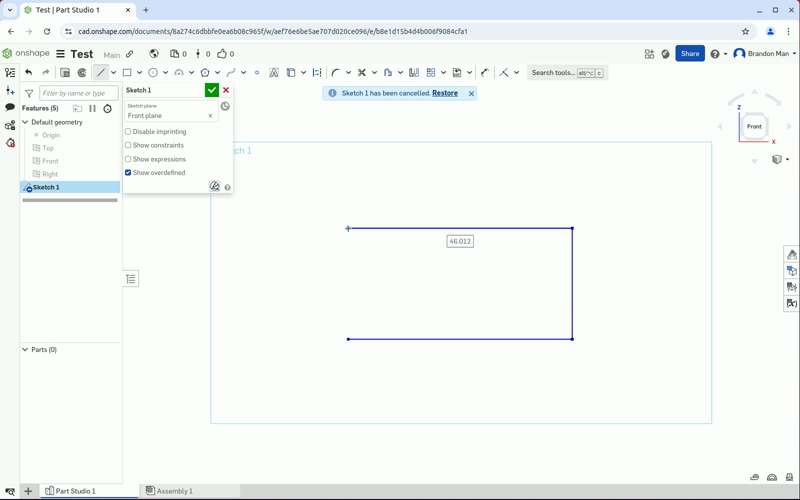
key_down(shift)
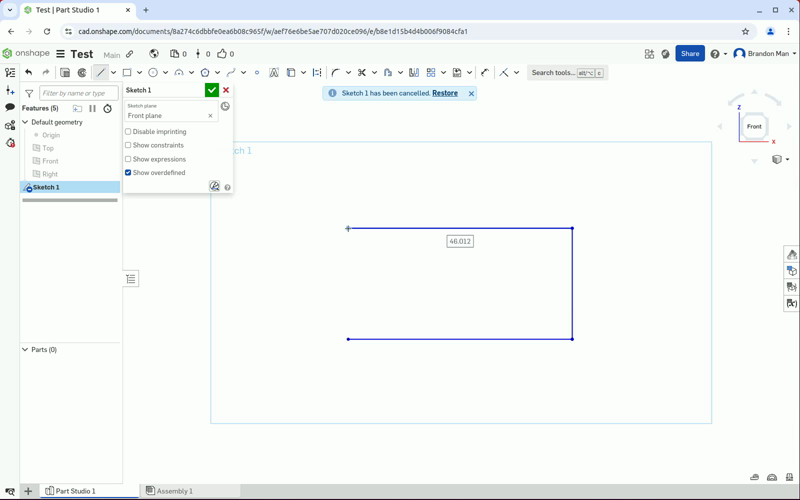
mouse_move(348, 339)
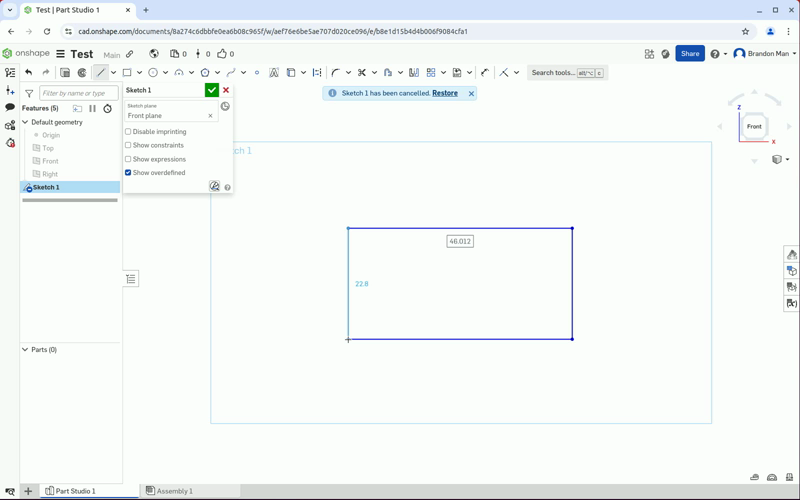
key_up(shift)
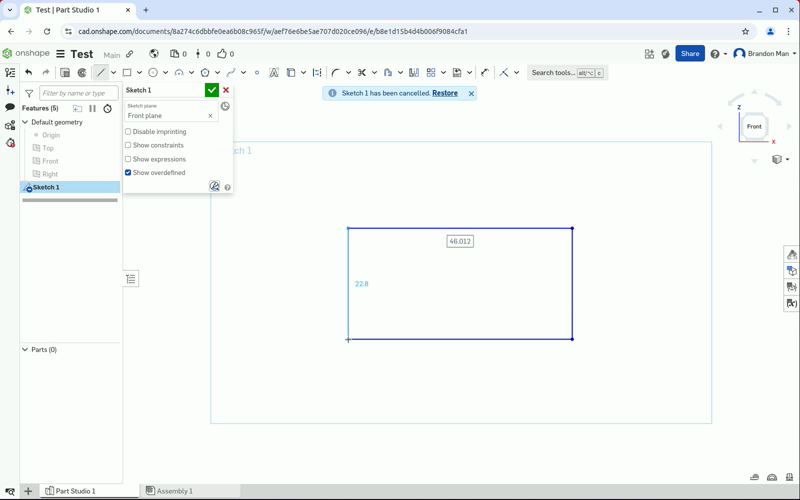
click(348, 339)
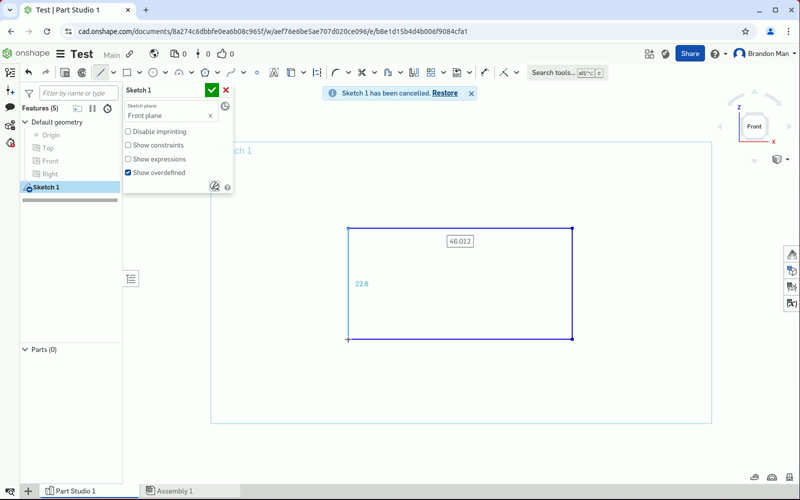
key(esc)
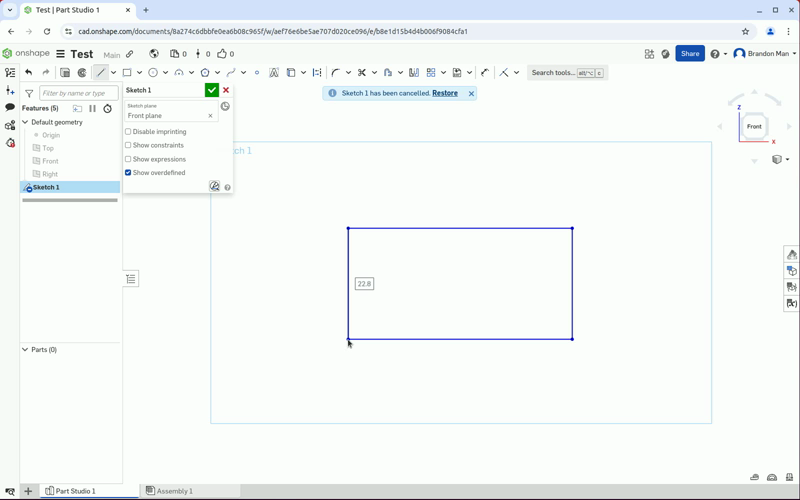
mouse_move(510, 312)
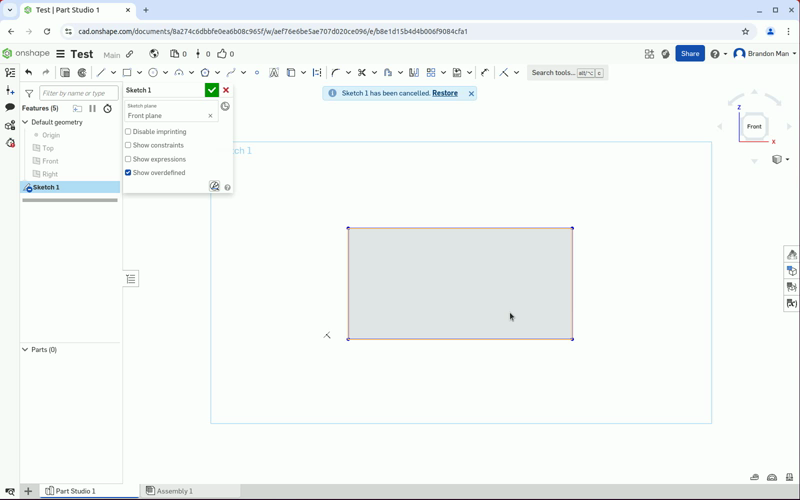
click(510, 312)
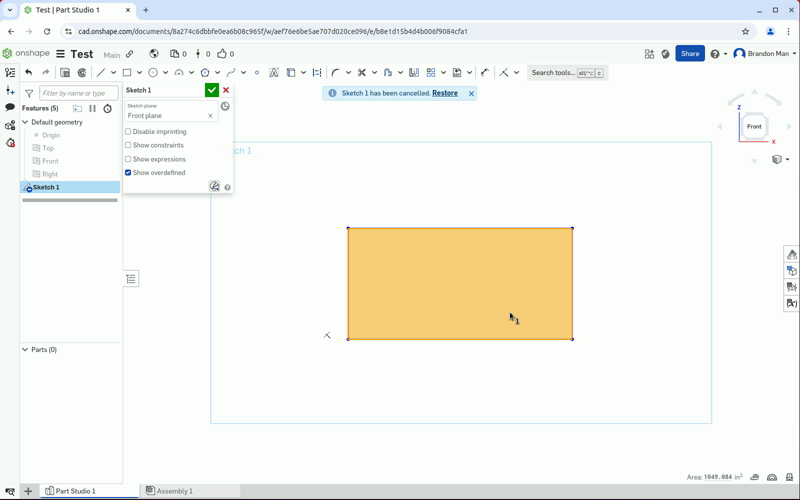
mouse_move(73, 352)
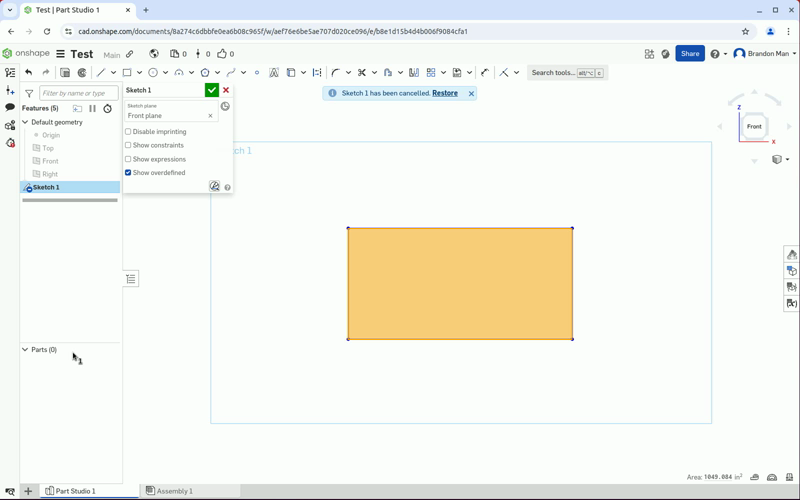
key(shift+y)
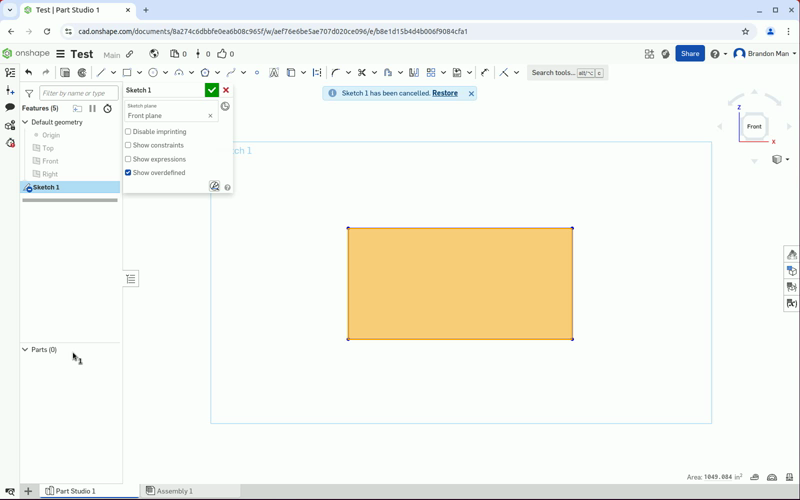
key(shift+e)
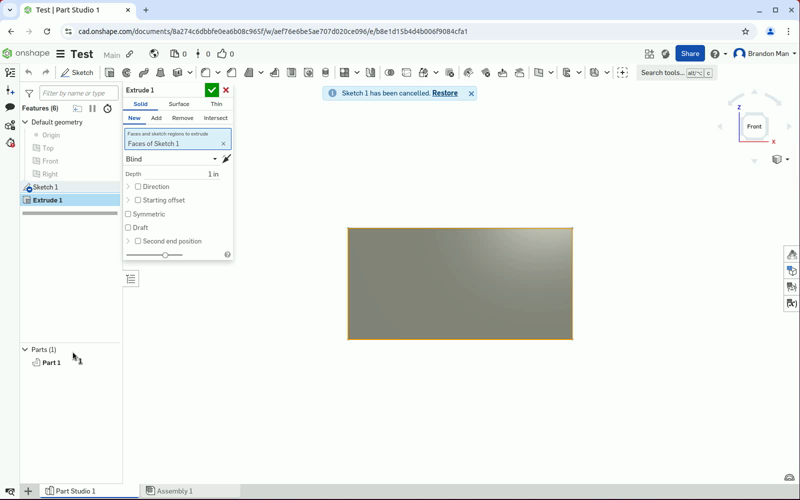
mouse_move(143, 106)
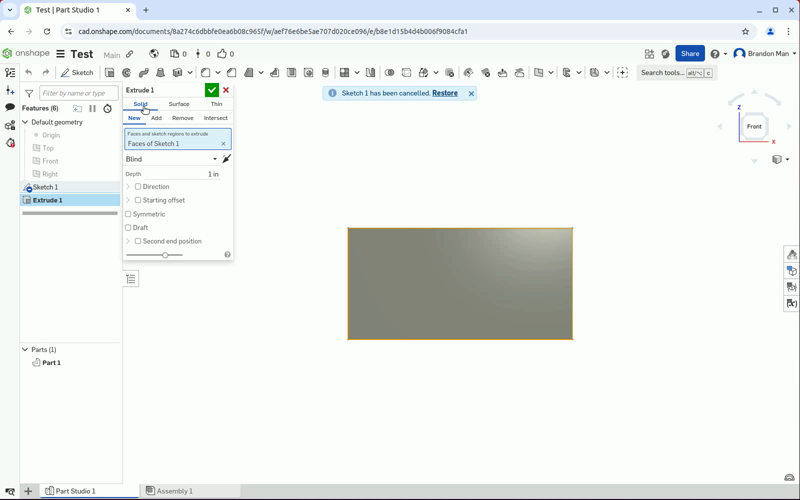
click(143, 106)
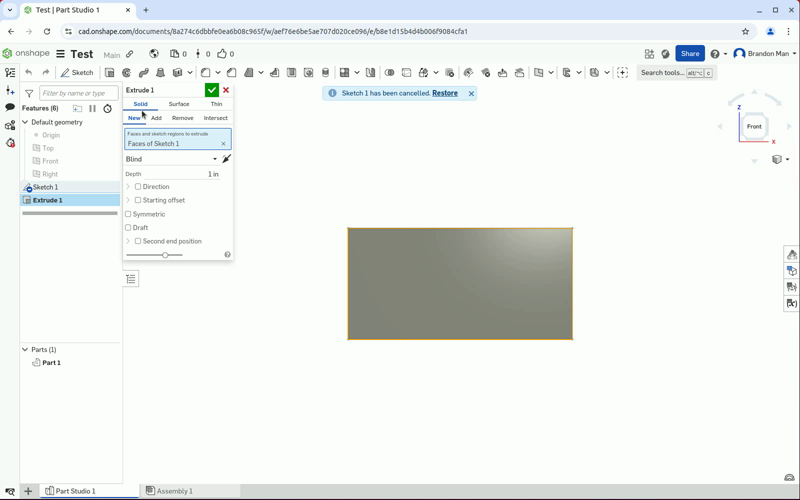
mouse_move(137, 120)
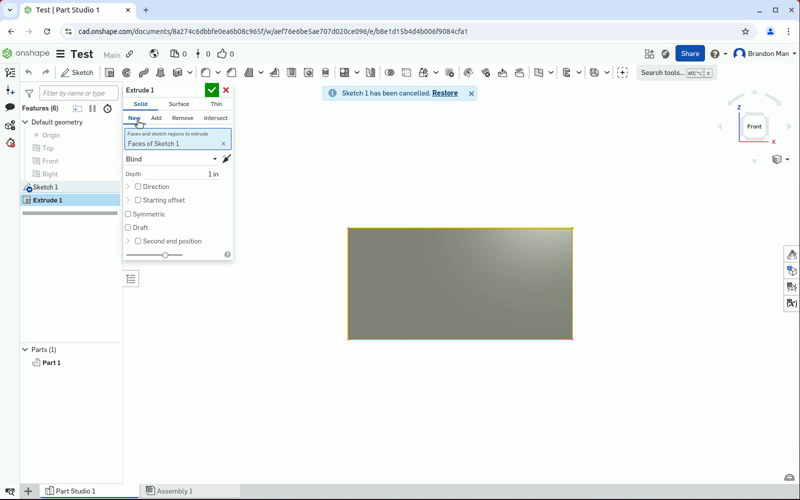
click(137, 120)
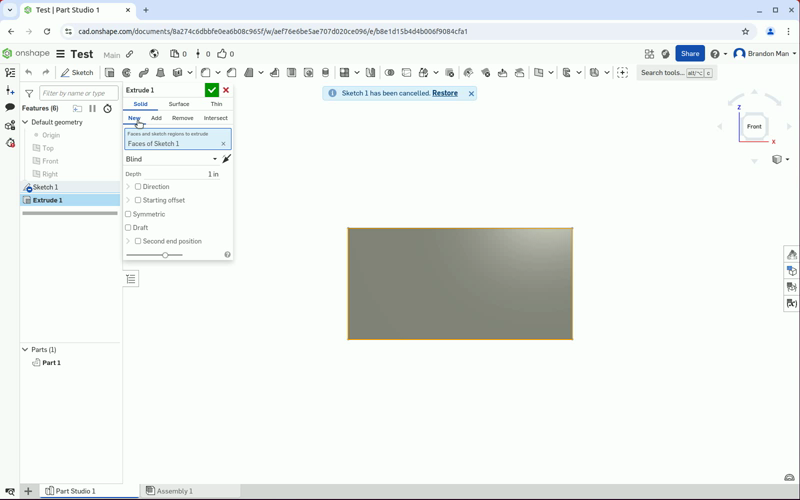
key(tab, 4)
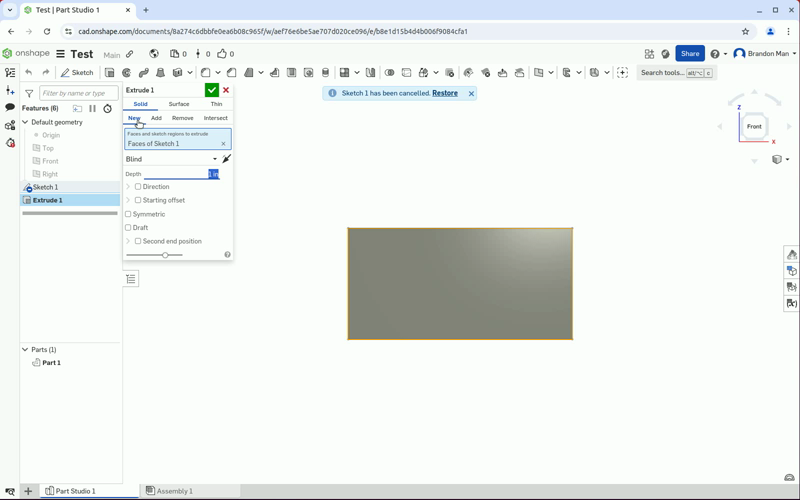
text(3.611)
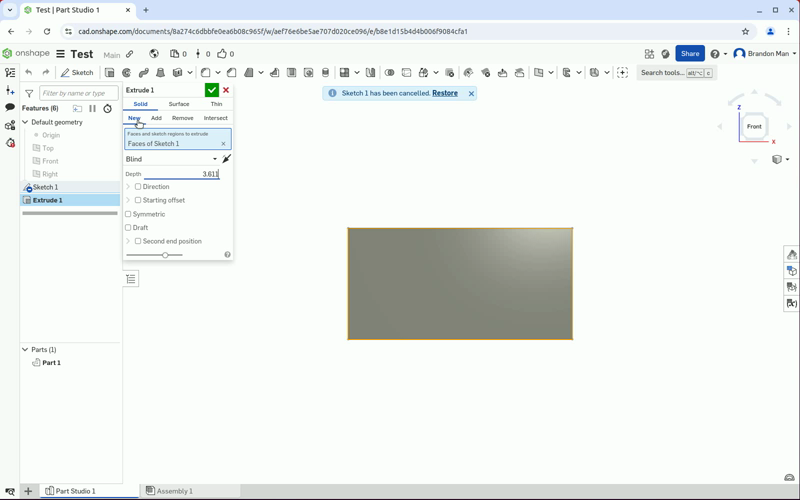
key(enter)
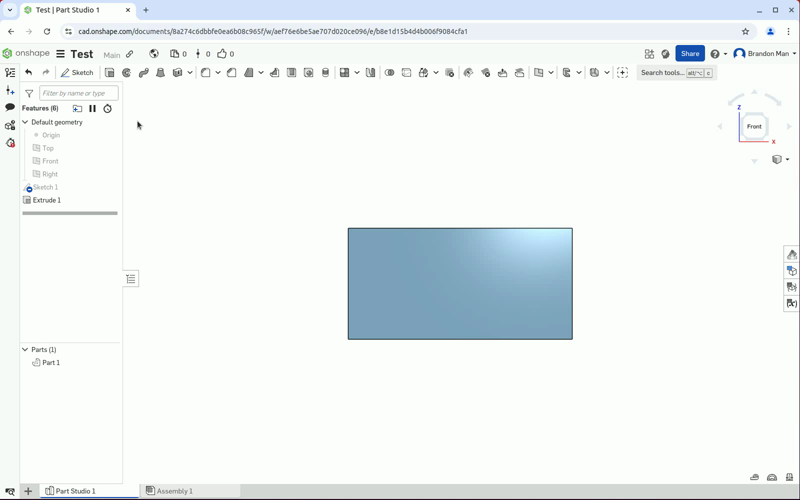
key(shift+h)
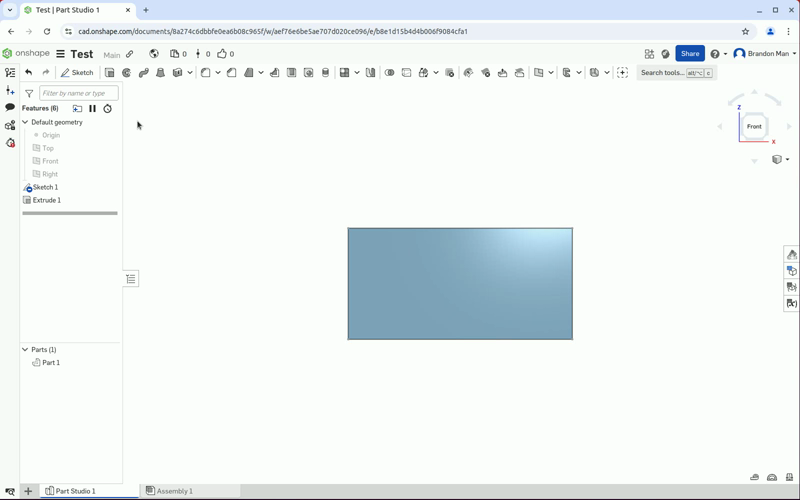
key(shift+h)
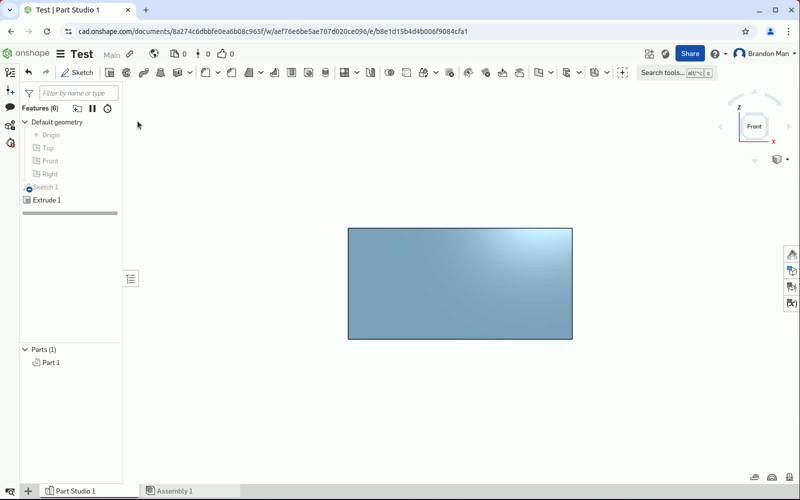
mouse_move(73, 189)
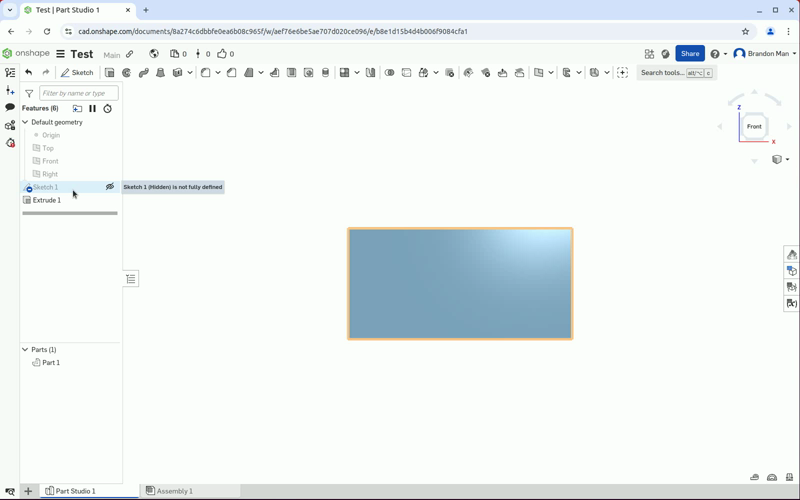
click(73, 189)
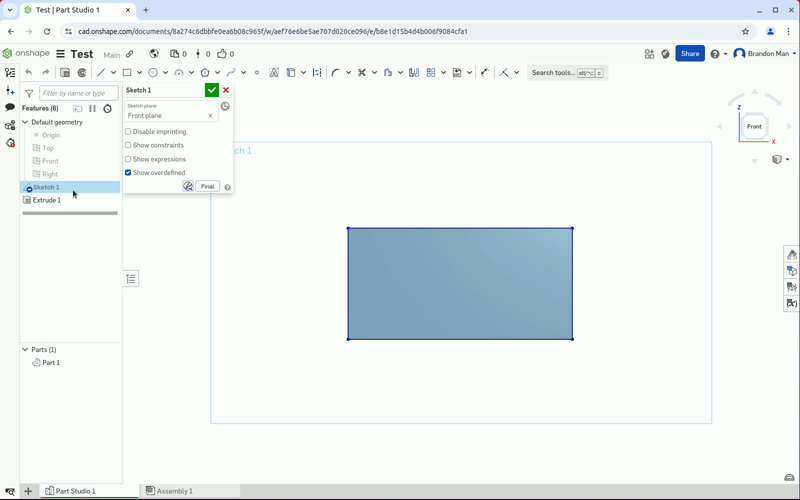
mouse_move(229, 92)
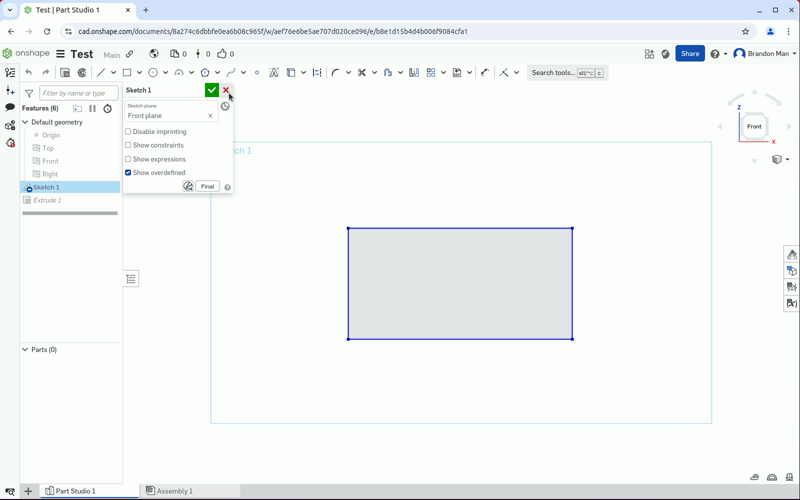
click(229, 92)
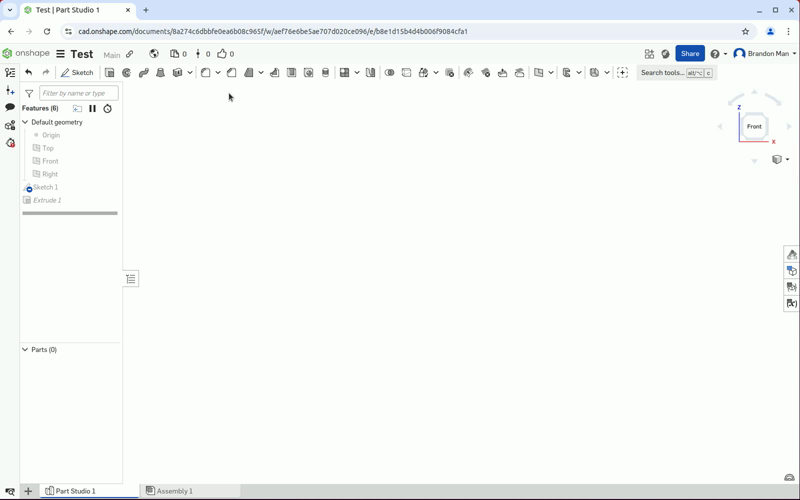
mouse_move(541, 75)
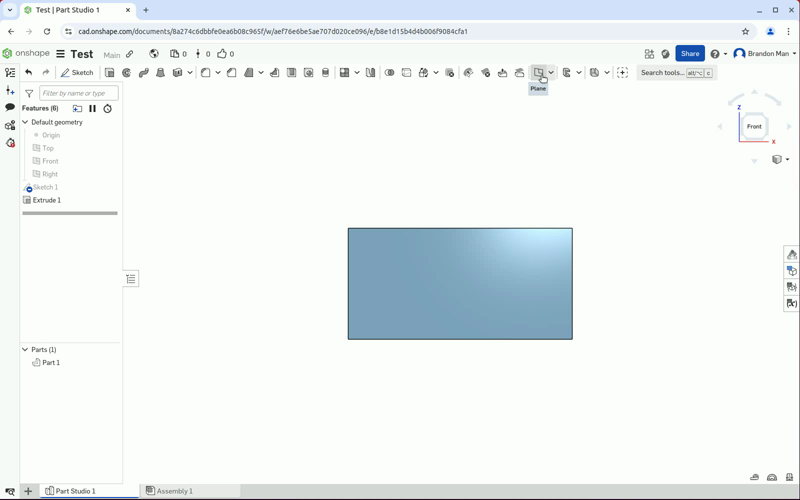
click(541, 75)
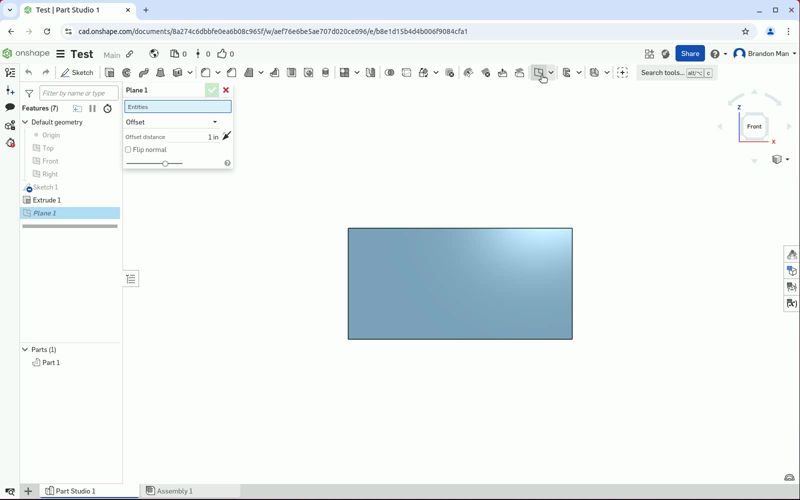
mouse_move(73, 163)
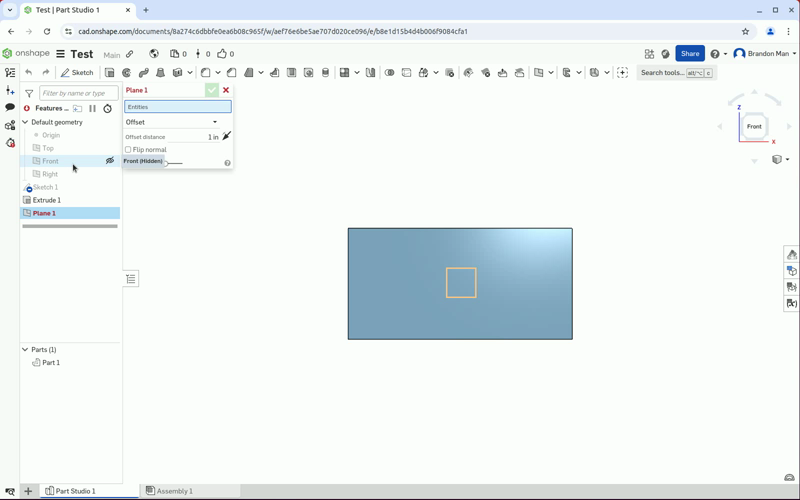
click(73, 163)
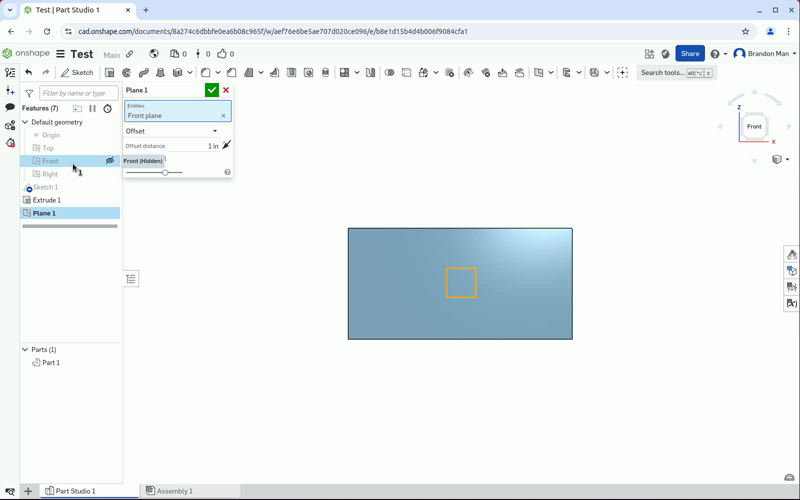
key(tab, 2)
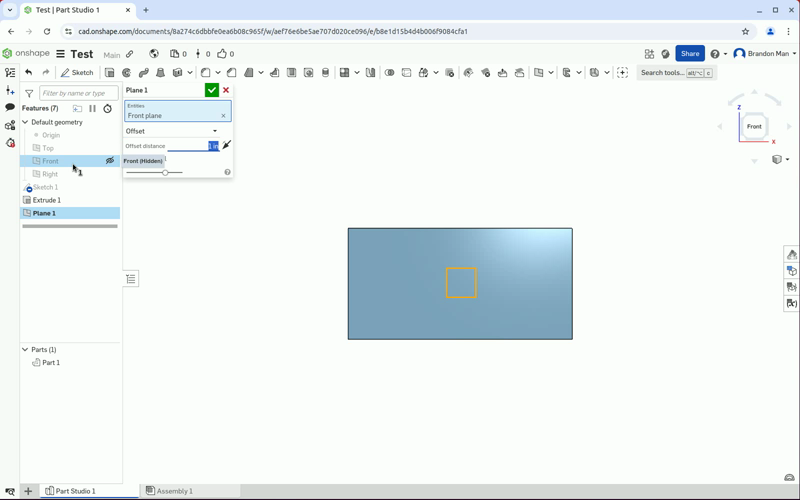
text(3.605)
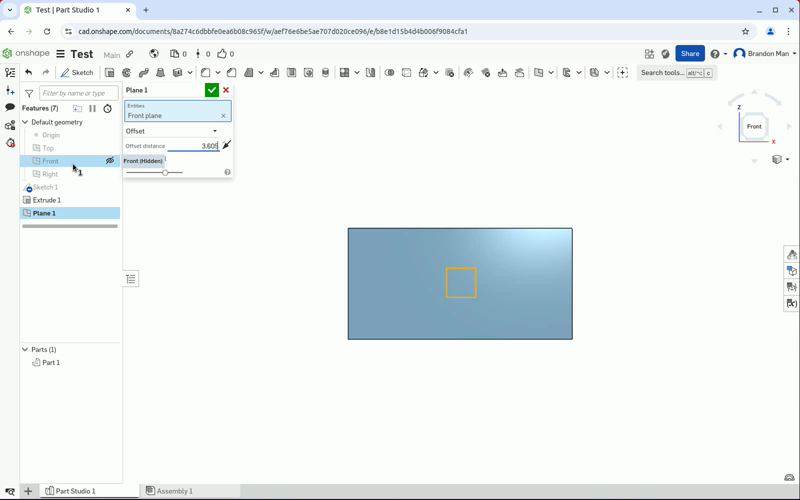
key(enter, 2)
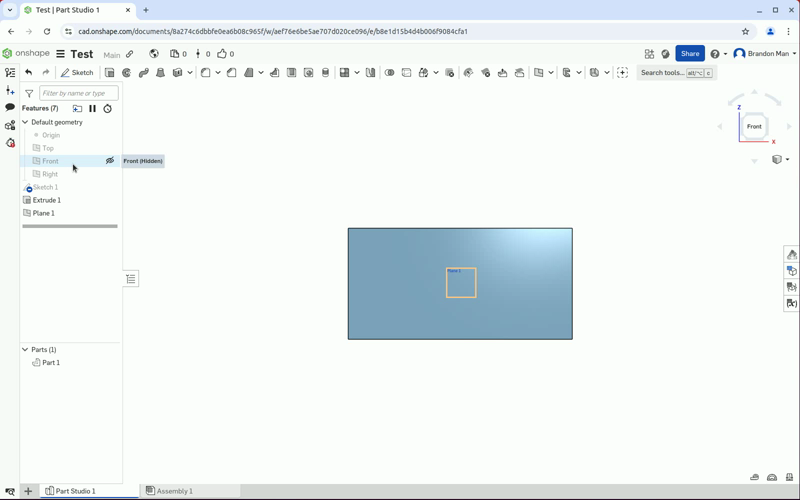
key(shift+s)
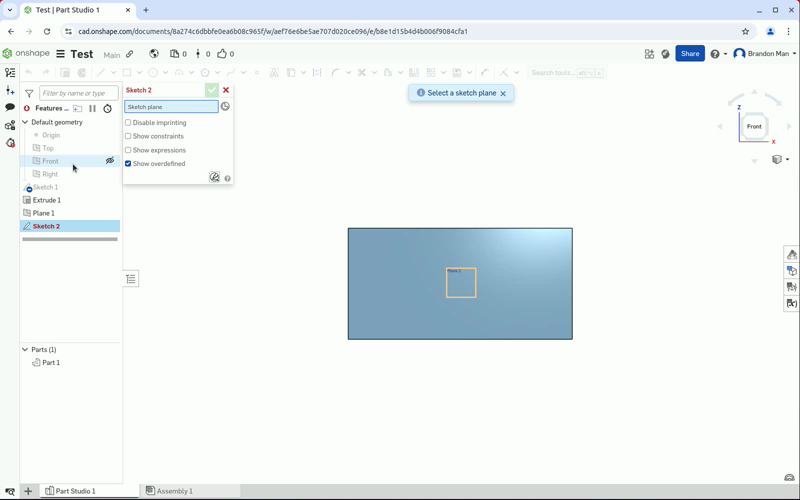
mouse_move(73, 215)
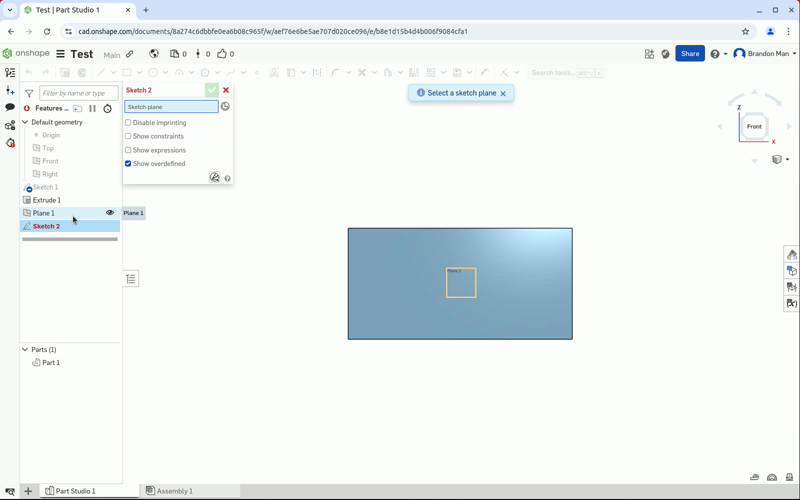
click(73, 215)
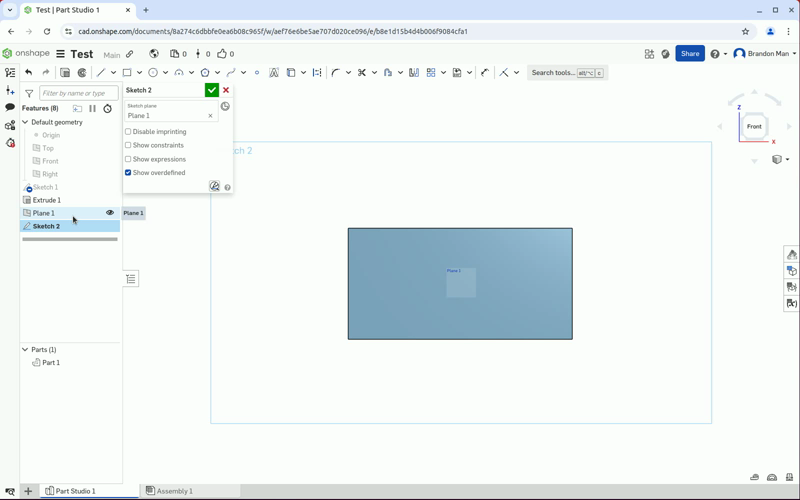
mouse_move(73, 352)
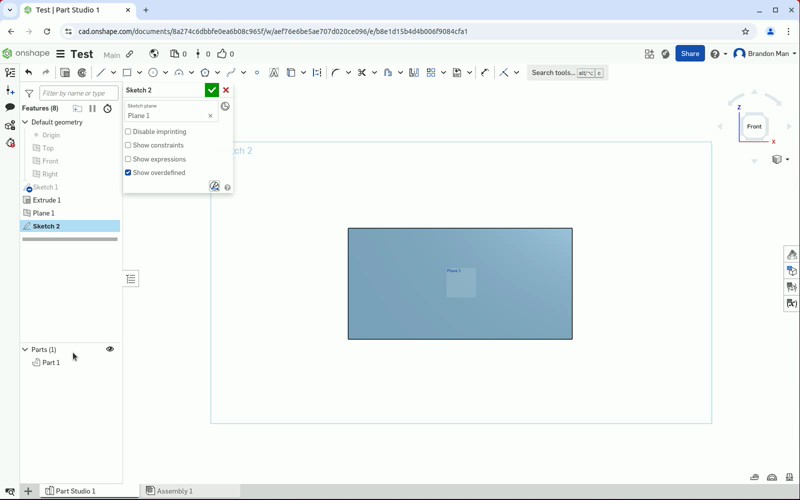
key(y)
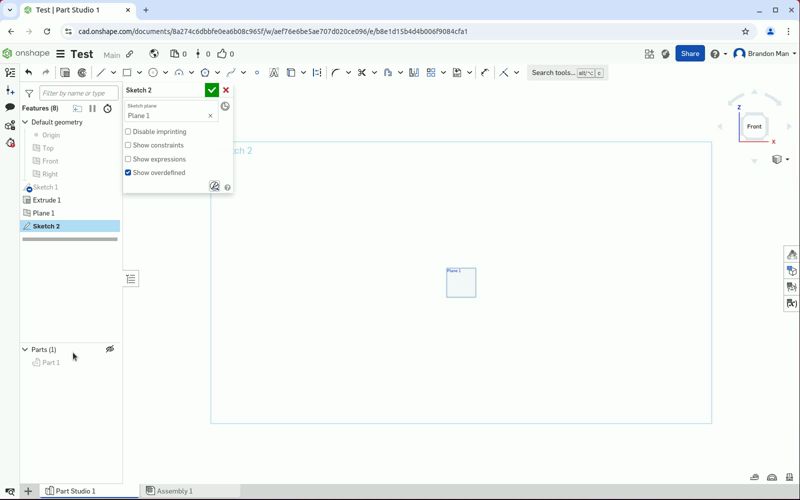
key(c)
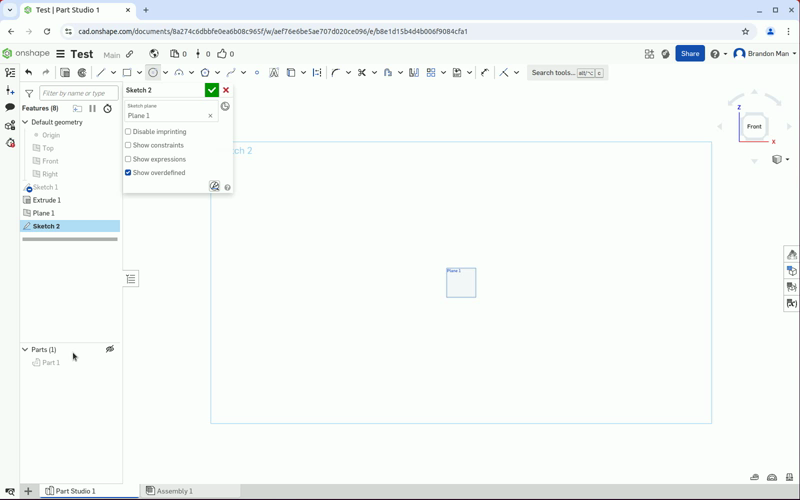
key_down(shift)
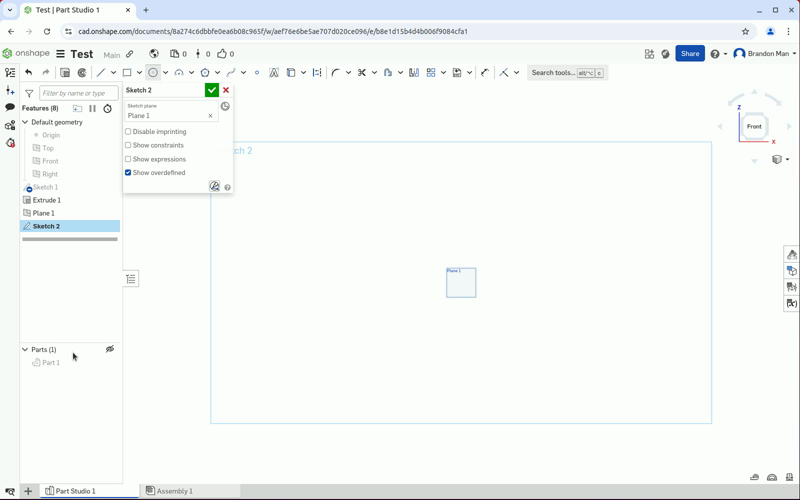
mouse_move(460, 282)
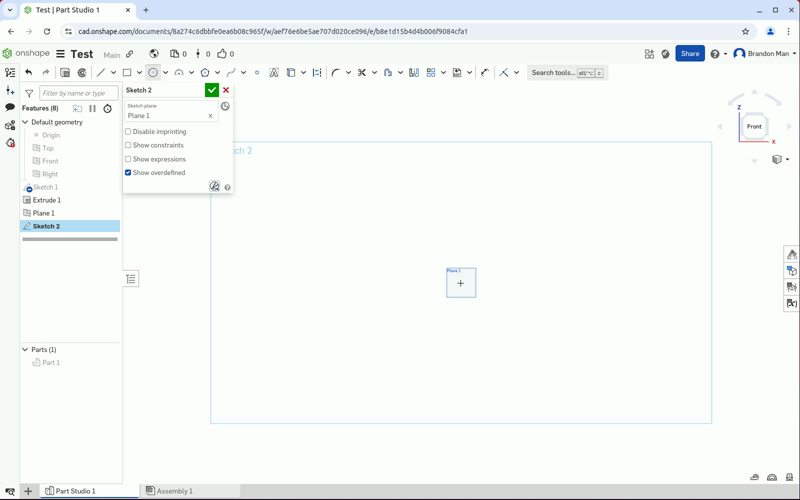
click(460, 282)
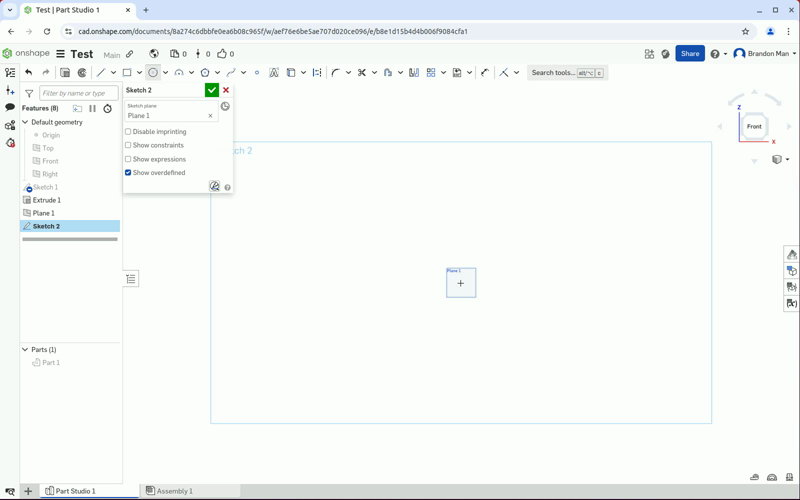
key_up(shift)
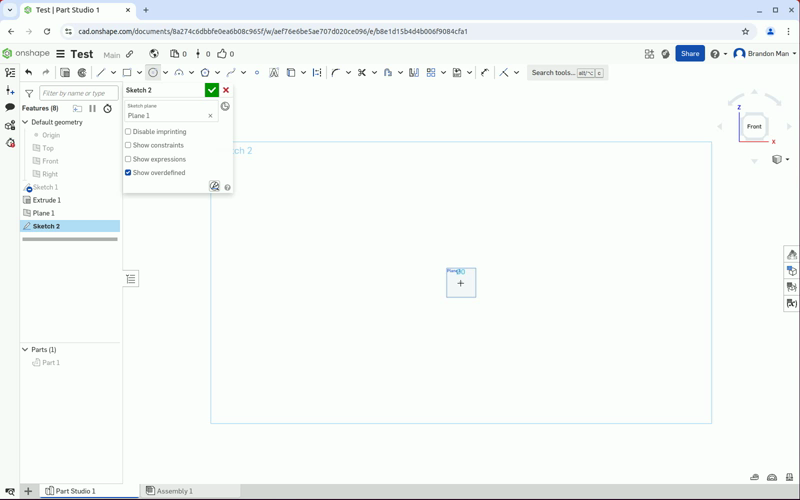
mouse_move(495, 282)
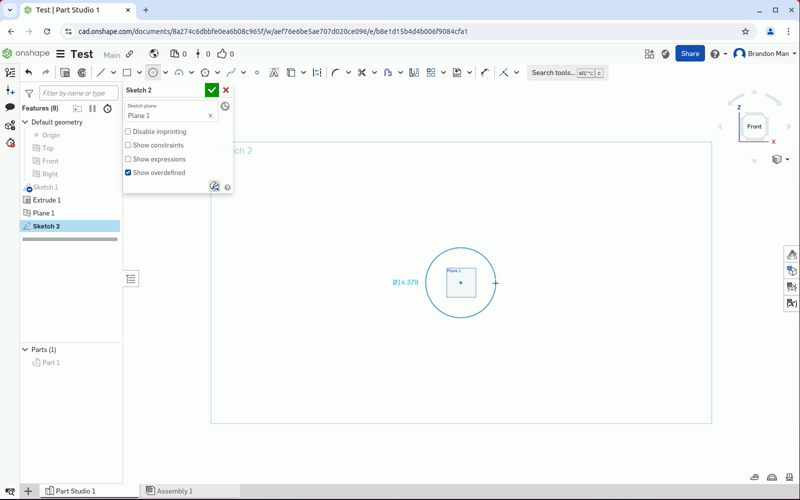
click(495, 282)
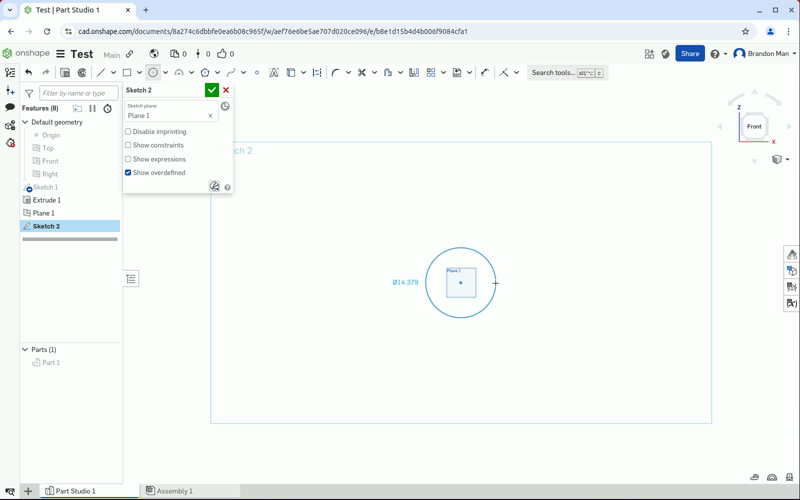
key(esc)
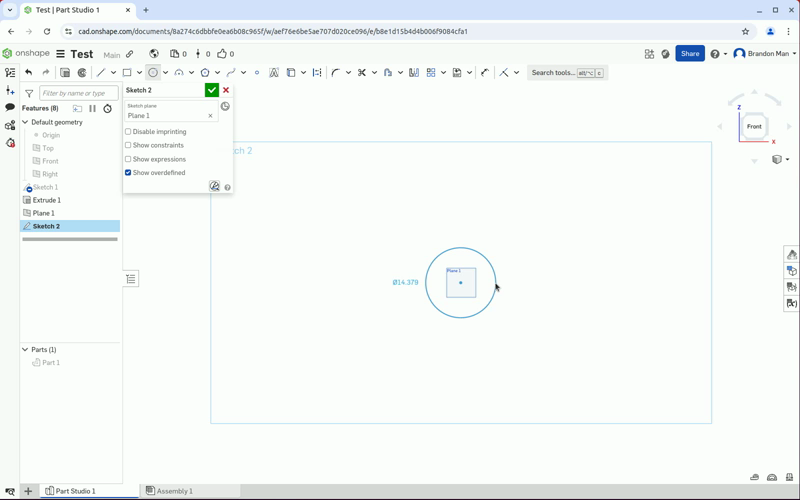
key(c)
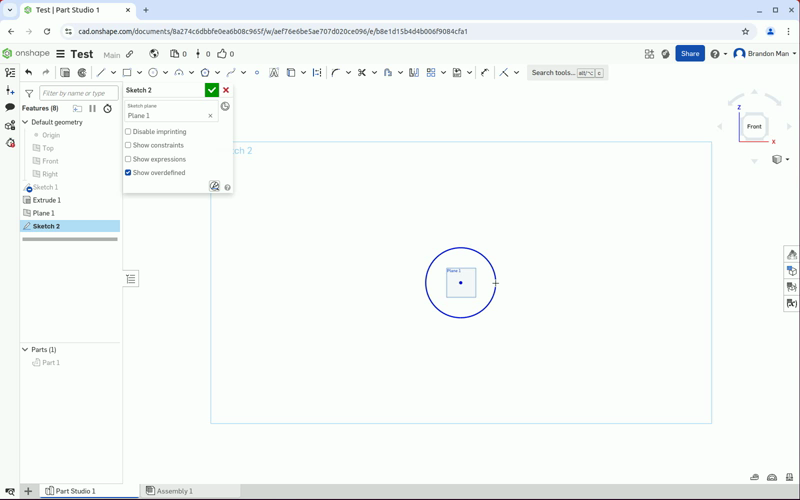
key_down(shift)
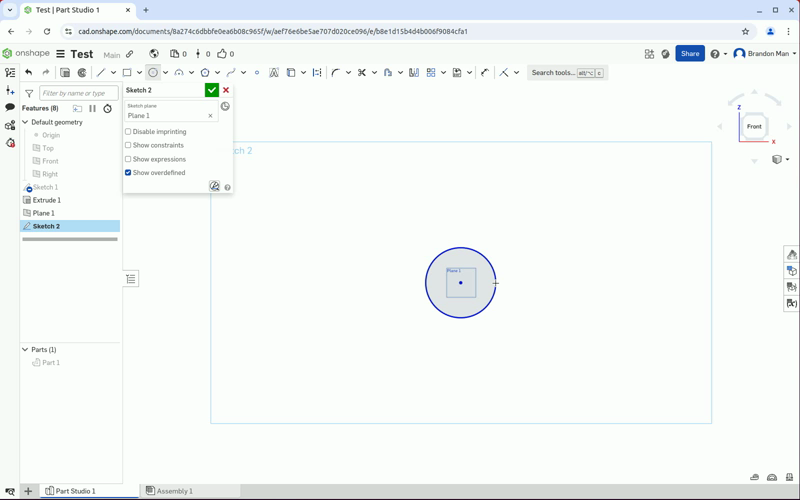
mouse_move(460, 282)
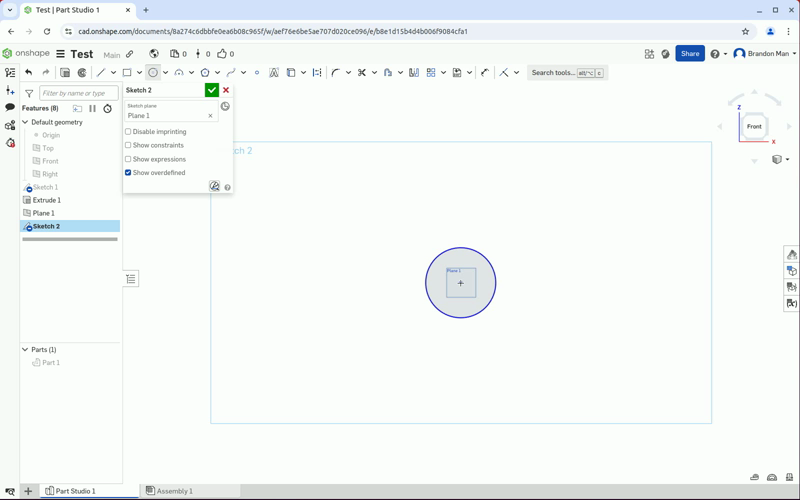
click(460, 282)
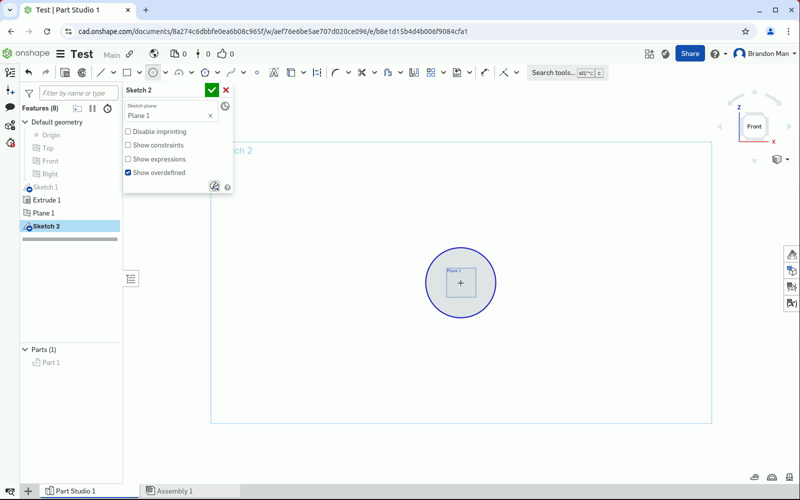
key_up(shift)
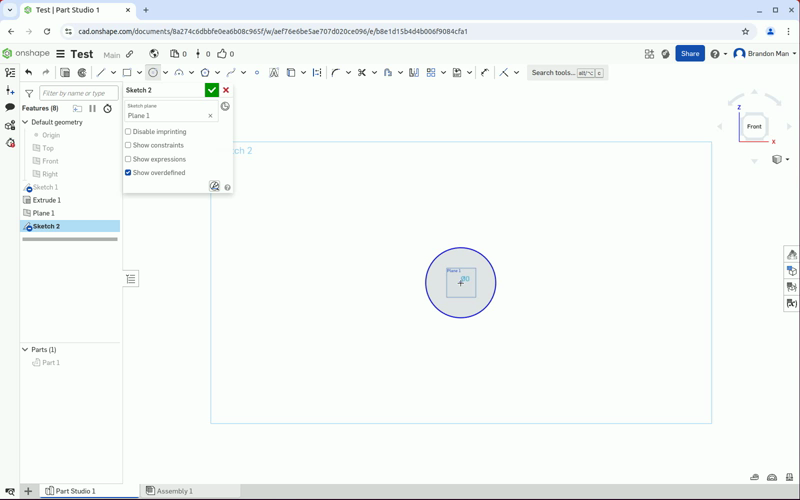
mouse_move(489, 282)
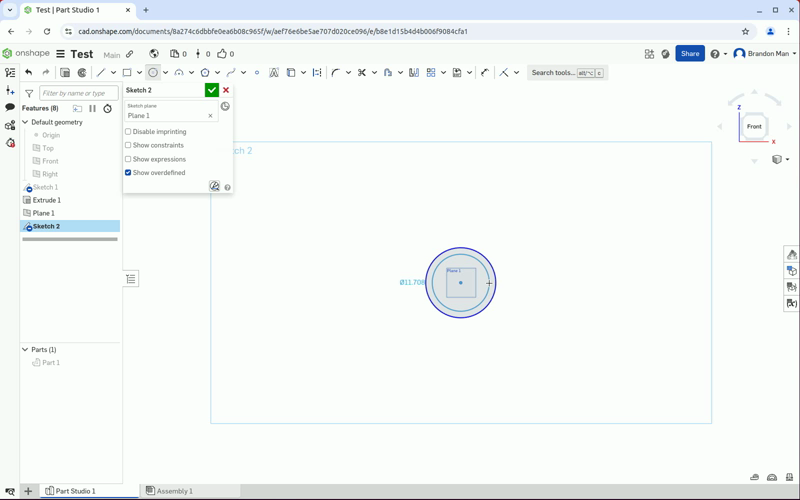
click(489, 282)
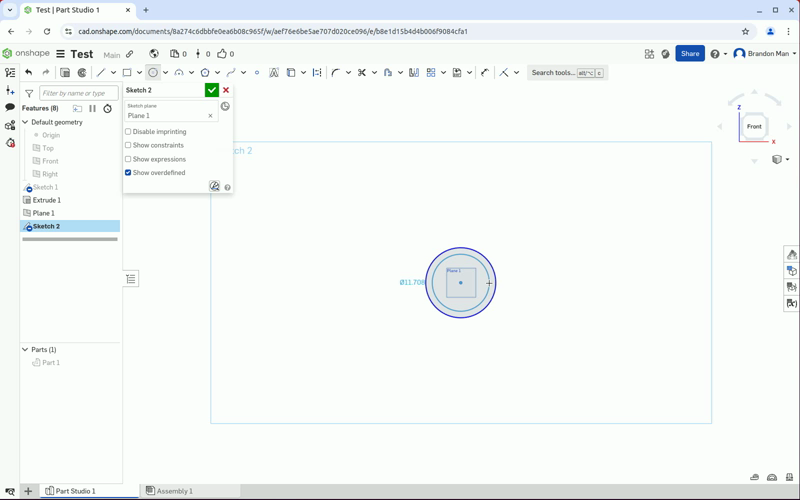
key(esc)
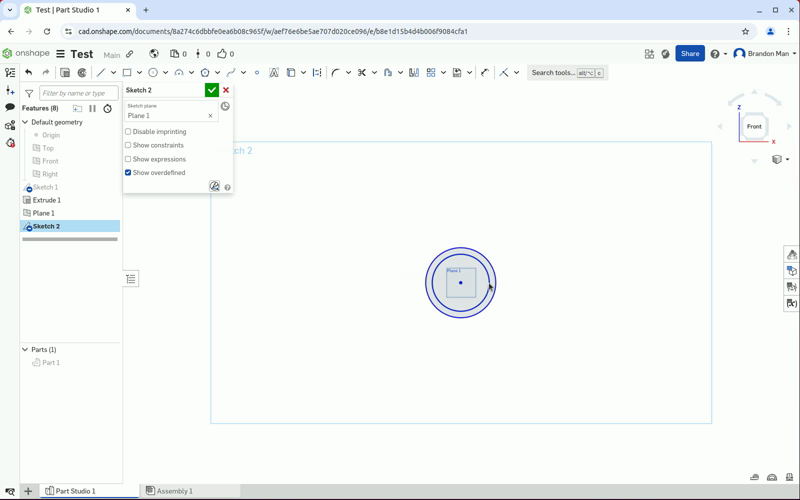
mouse_move(492, 283)
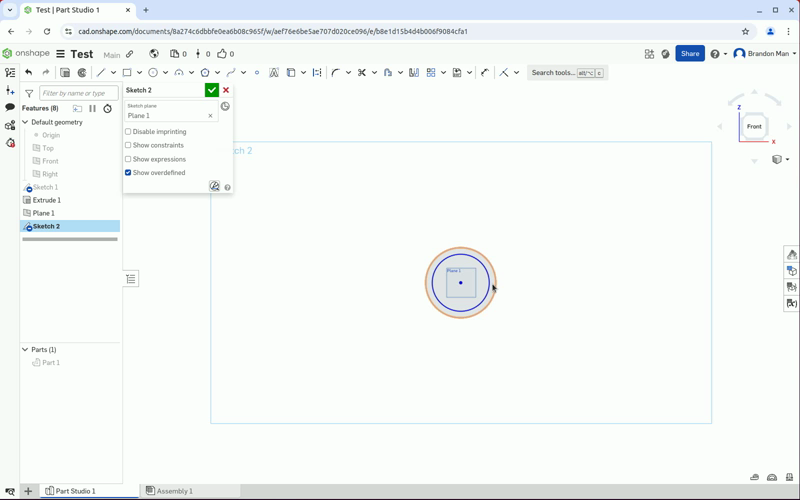
scroll(6)
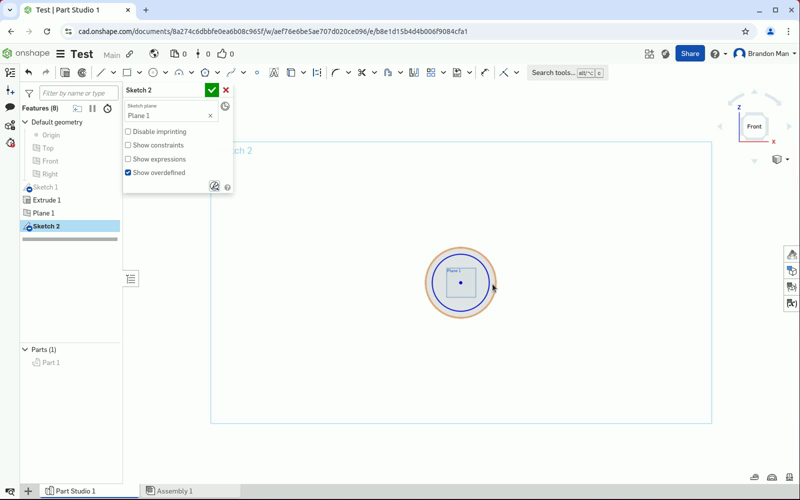
scroll(6)
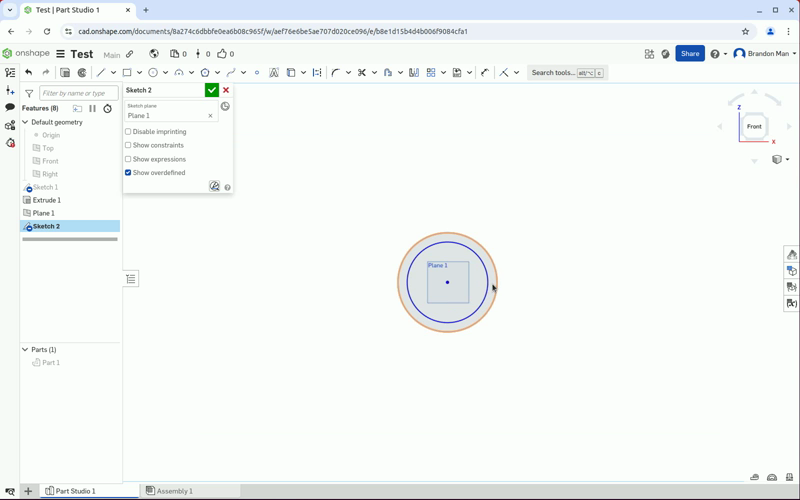
scroll(6)
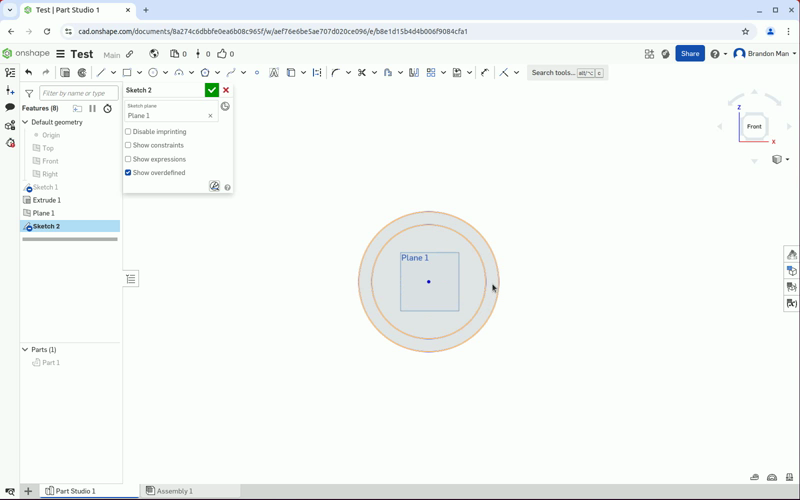
scroll(6)
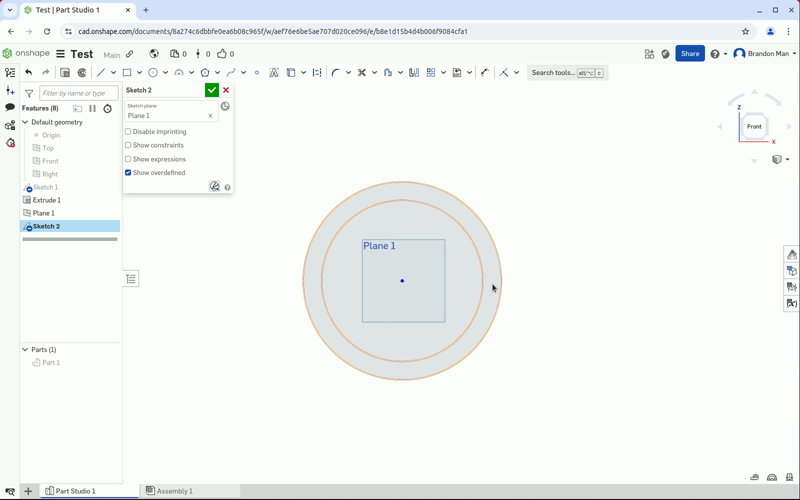
scroll(6)
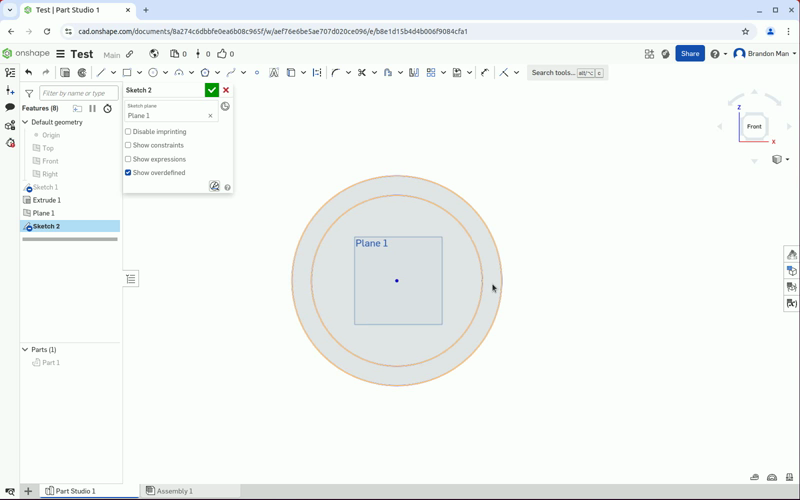
scroll(6)
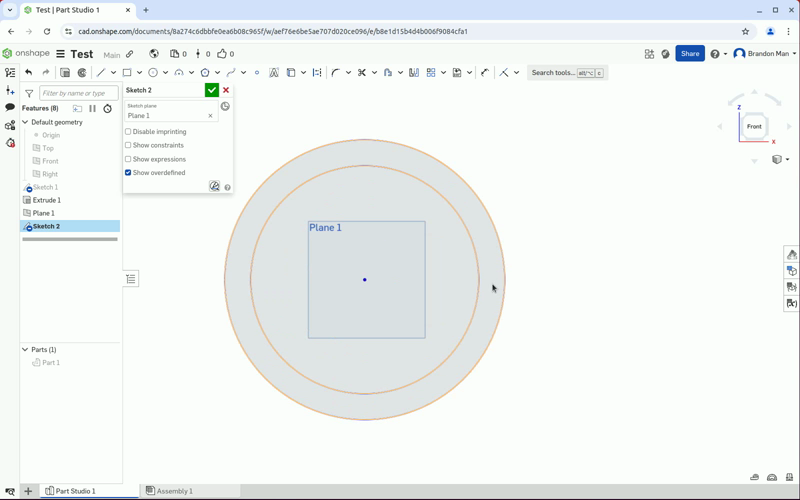
scroll(6)
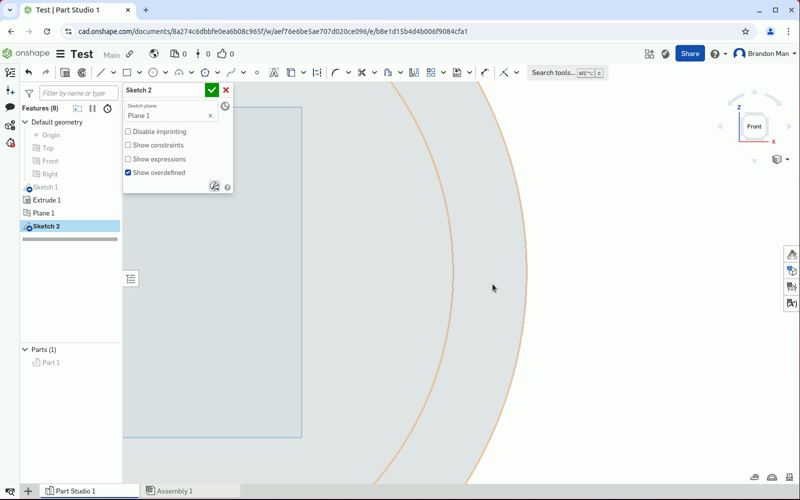
click(492, 283)
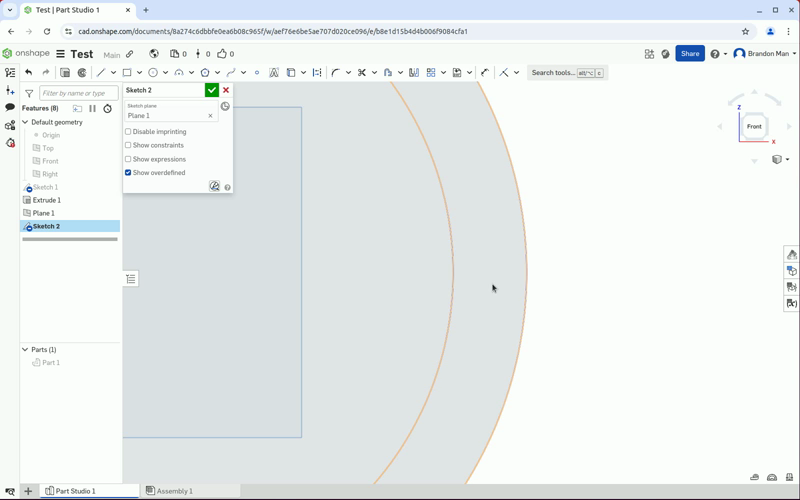
scroll(-6)
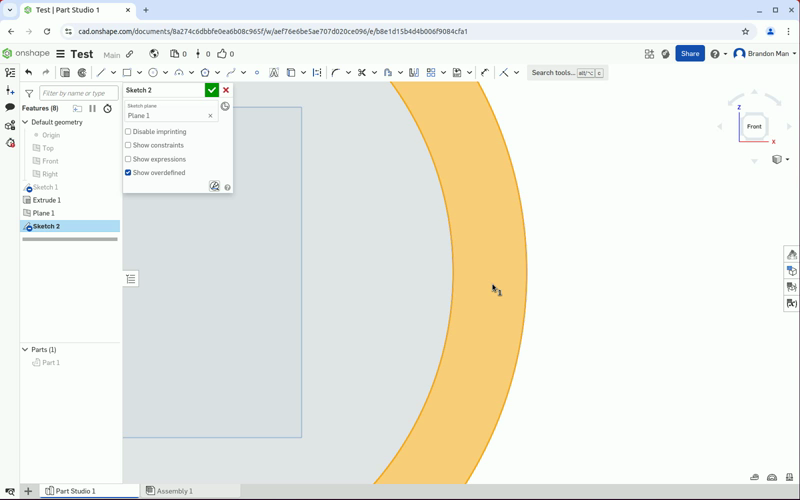
scroll(-6)
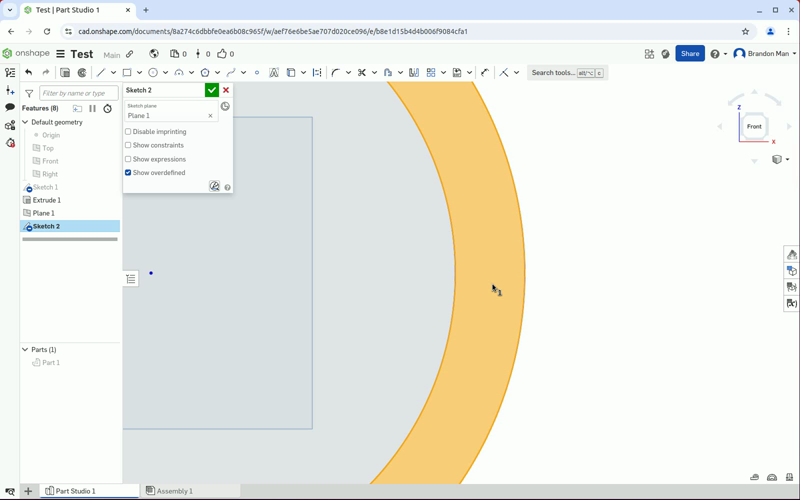
scroll(-6)
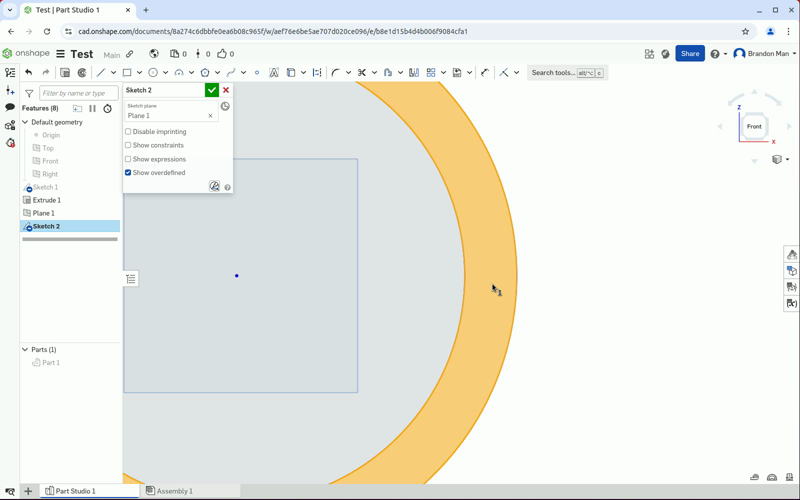
scroll(-6)
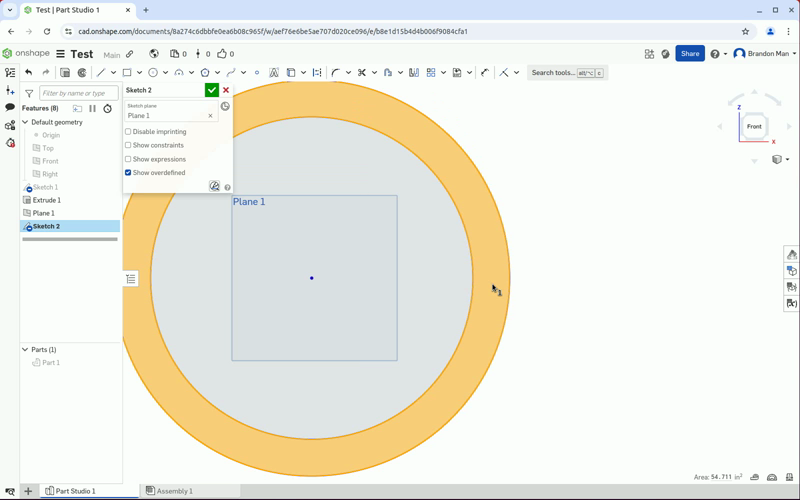
scroll(-6)
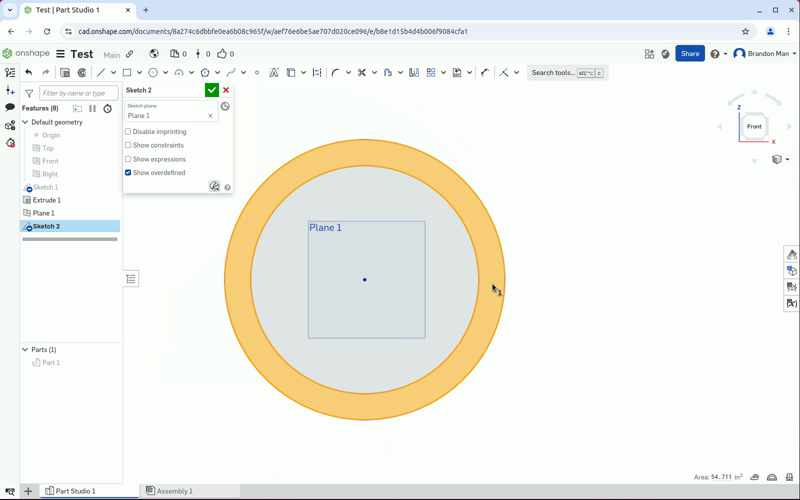
scroll(-6)
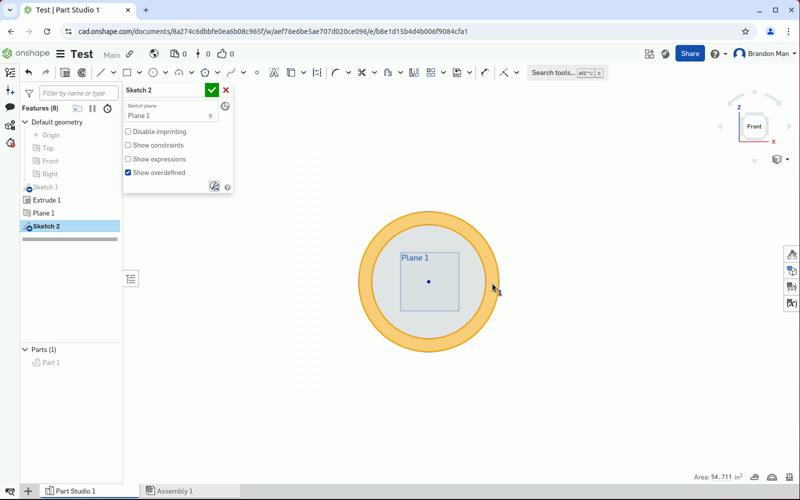
scroll(-6)
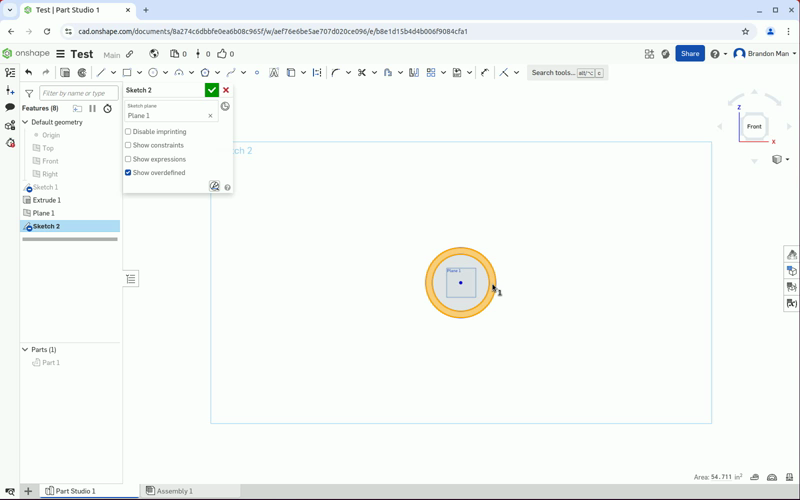
mouse_move(73, 352)
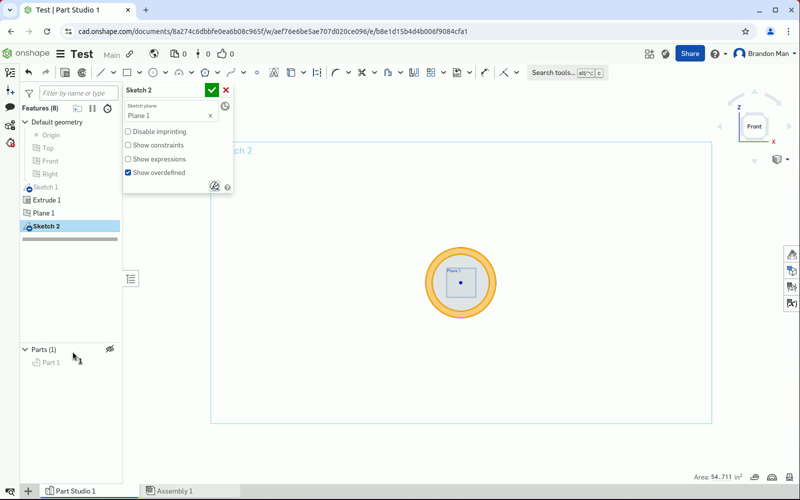
key(shift+y)
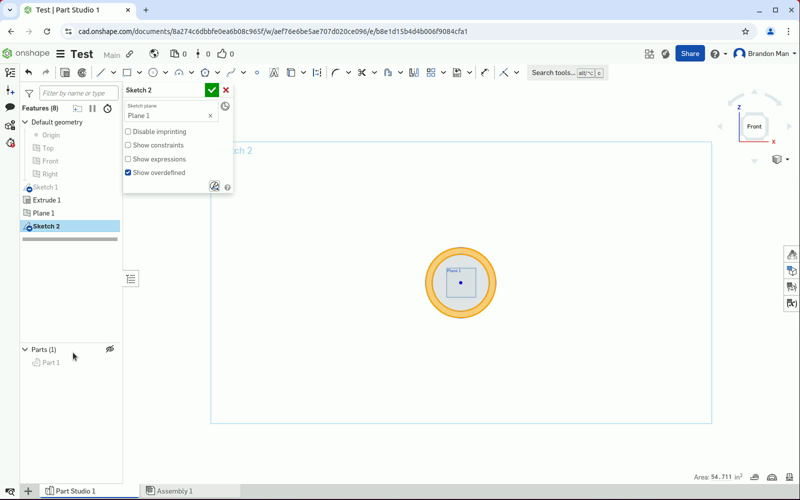
key(shift+e)
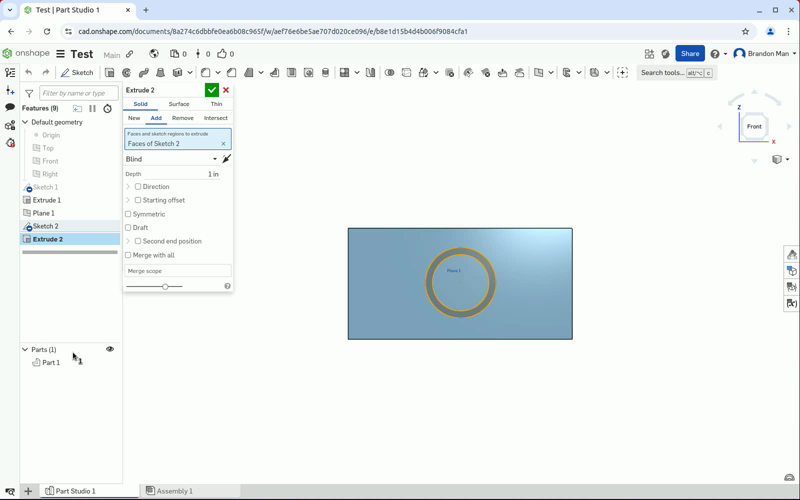
mouse_move(143, 106)
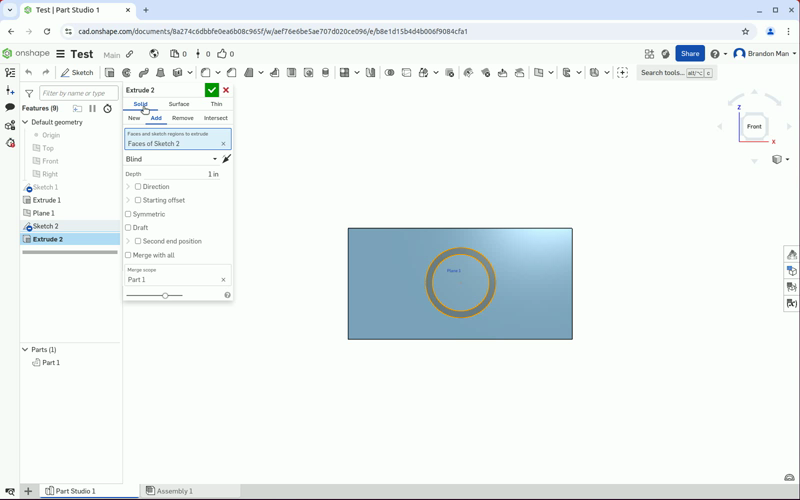
click(143, 106)
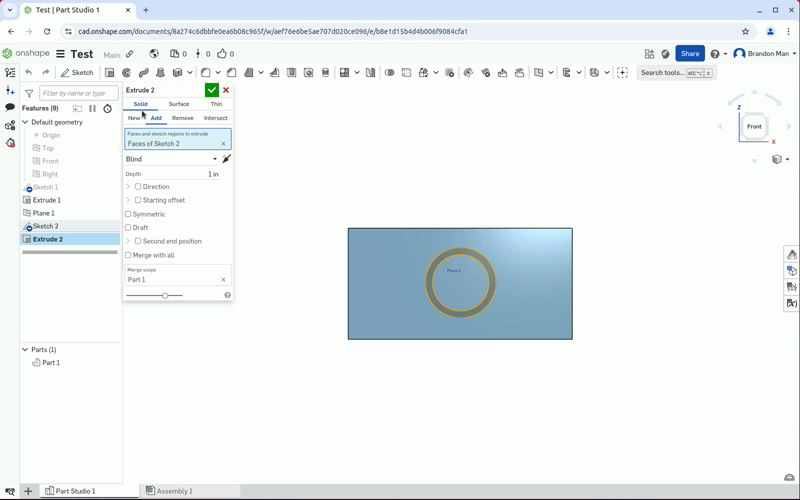
mouse_move(137, 120)
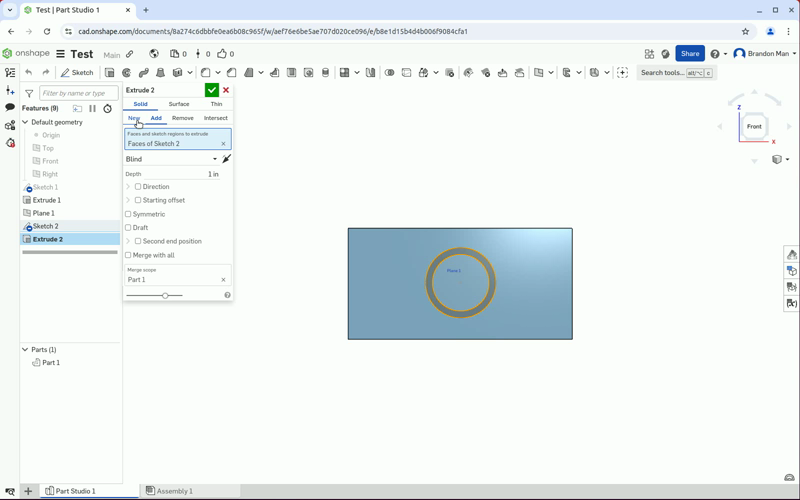
click(137, 120)
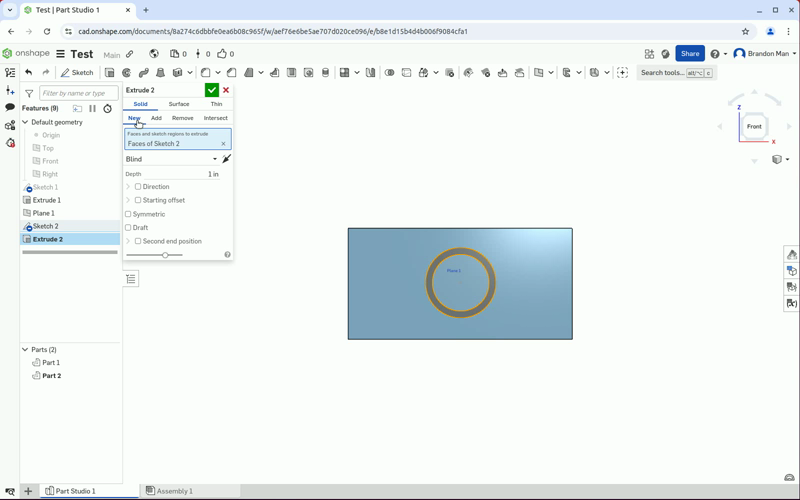
key(tab, 4)
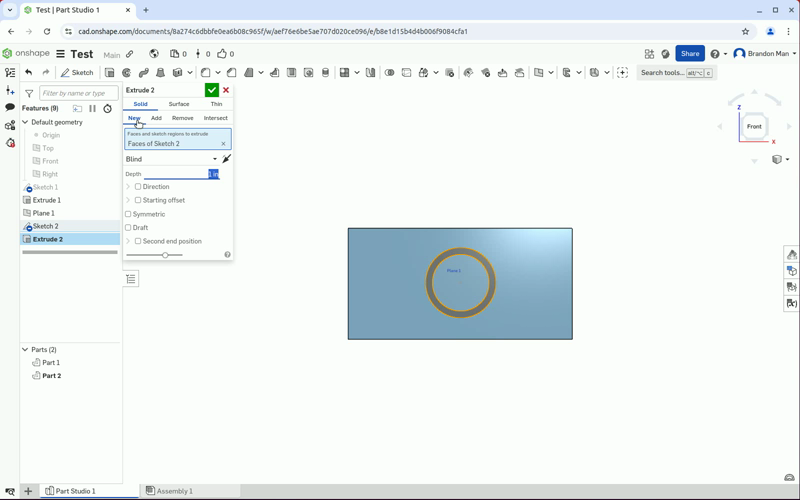
text(5.296)
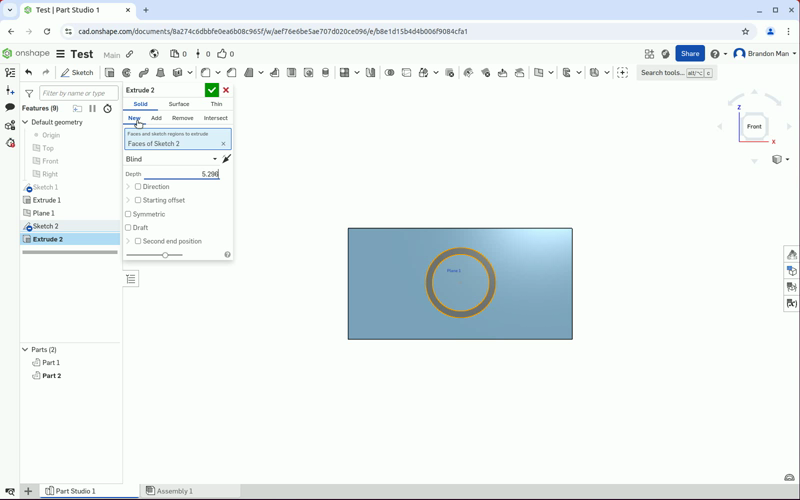
key(enter)
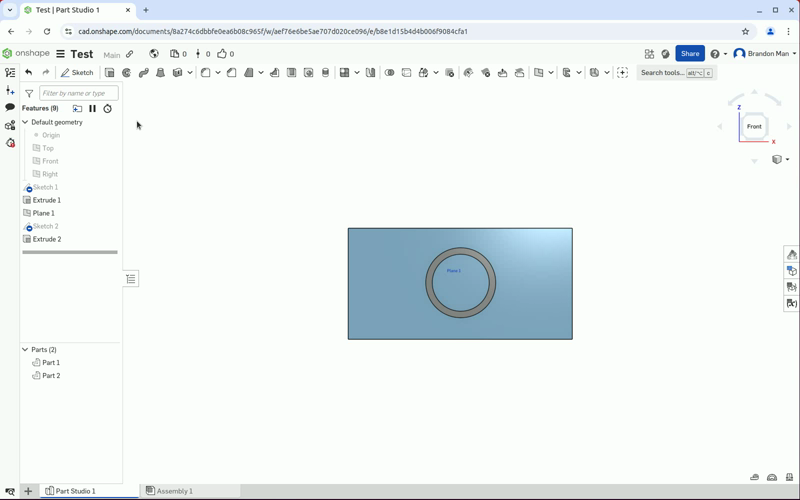
key(shift+h)
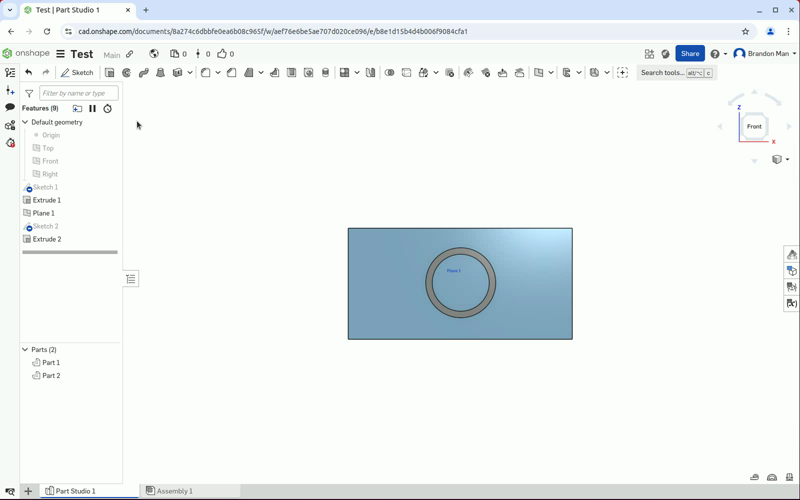
key(shift+h)
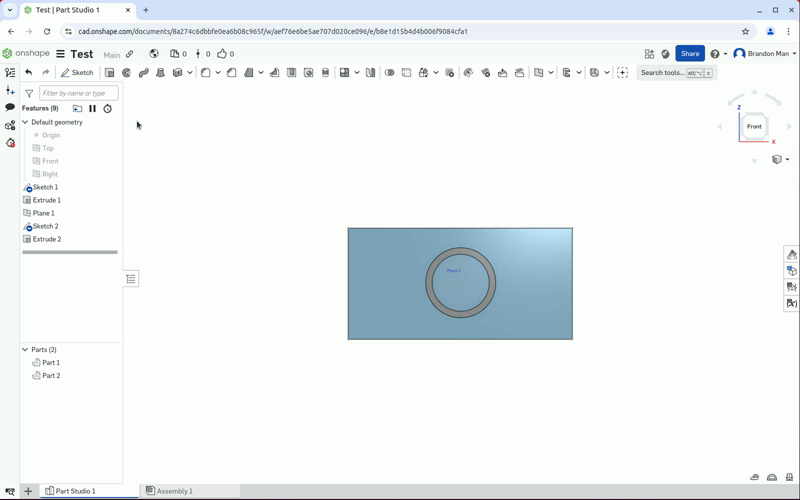
key(shift+7)
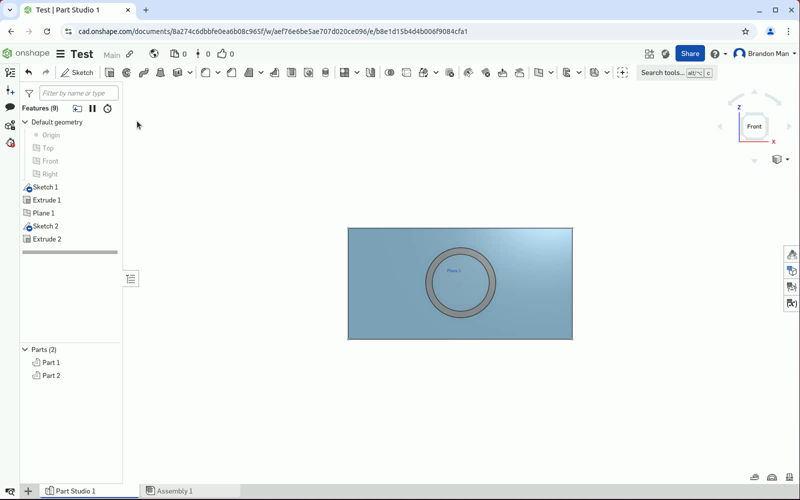
key(left, 2)
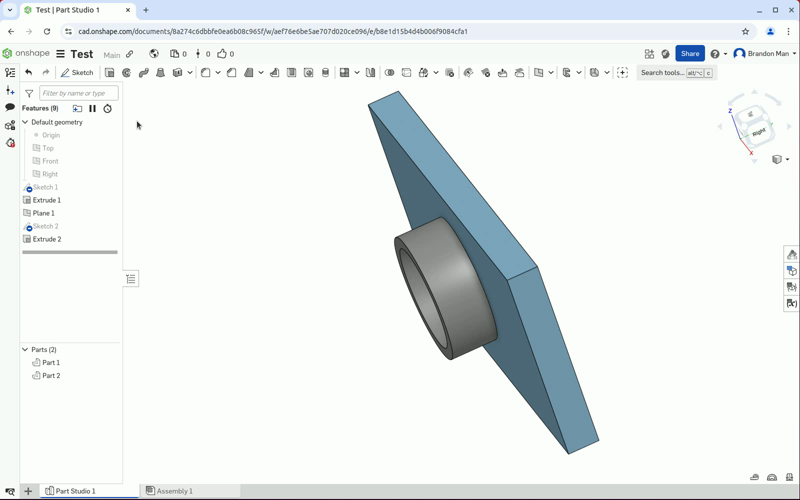
key(down, 2)
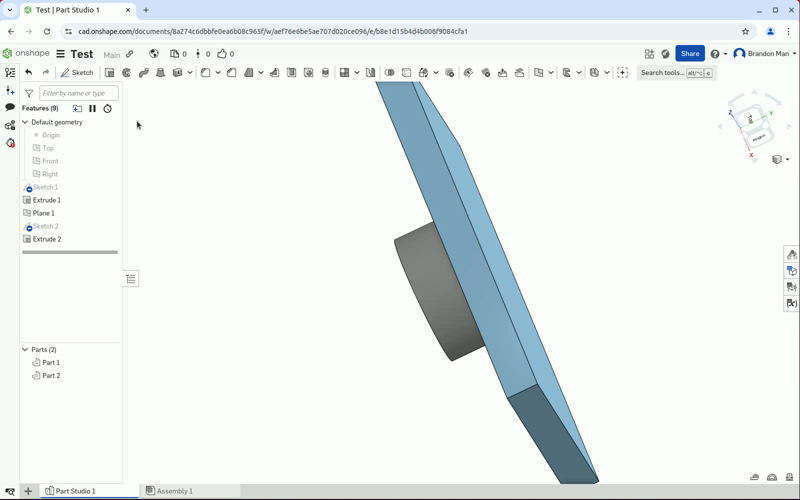
key(up, 2)
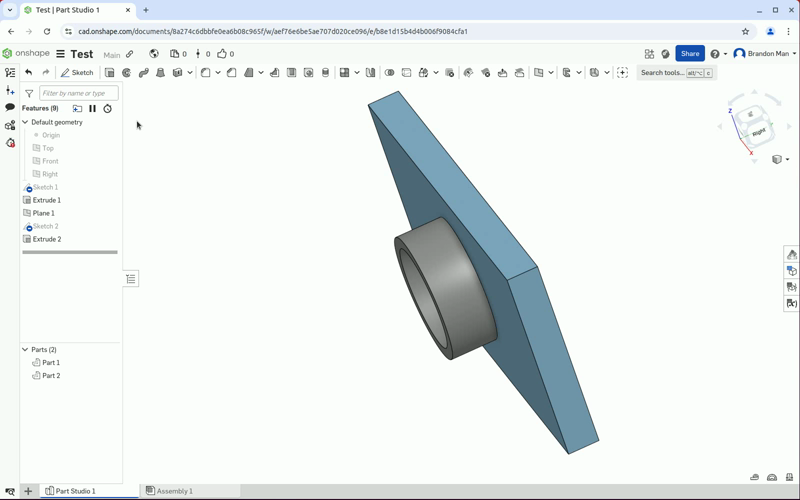
key(right, 2)
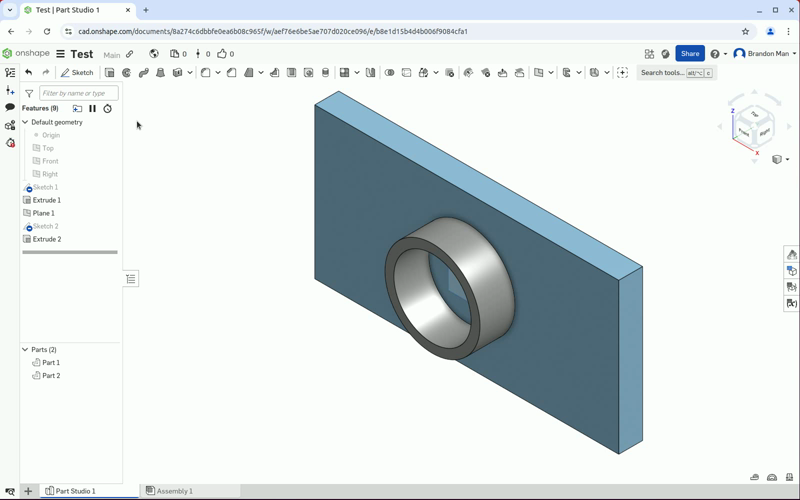
mouse_move(73, 189)
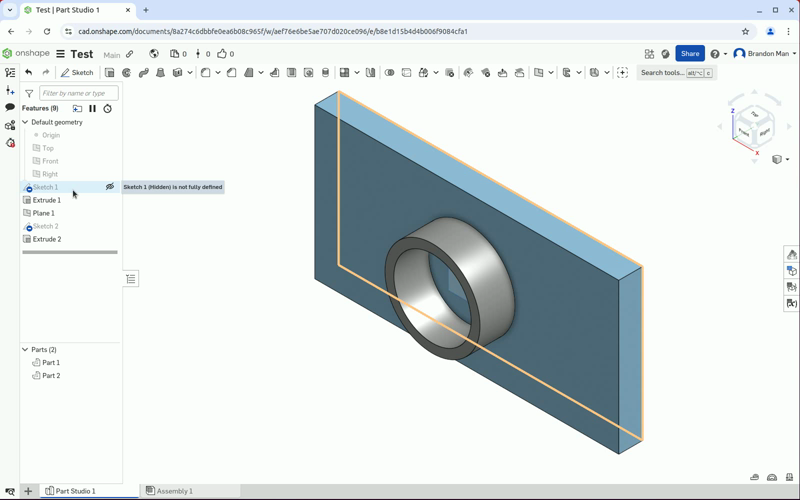
click(73, 189)